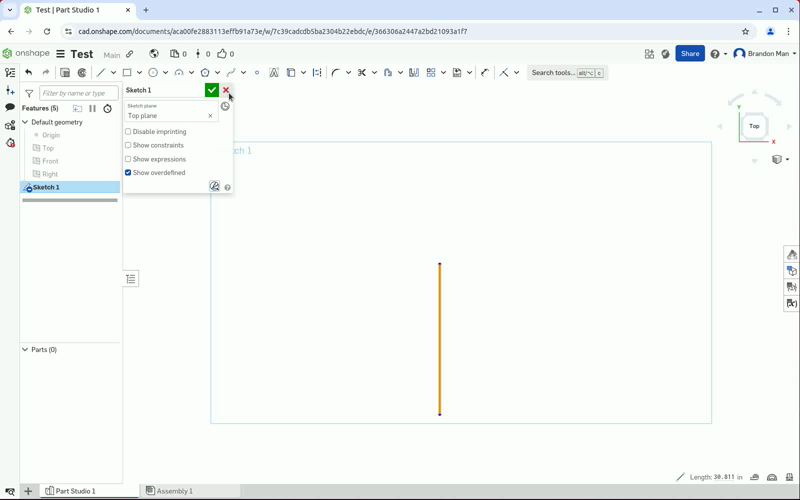
key(shift+h)
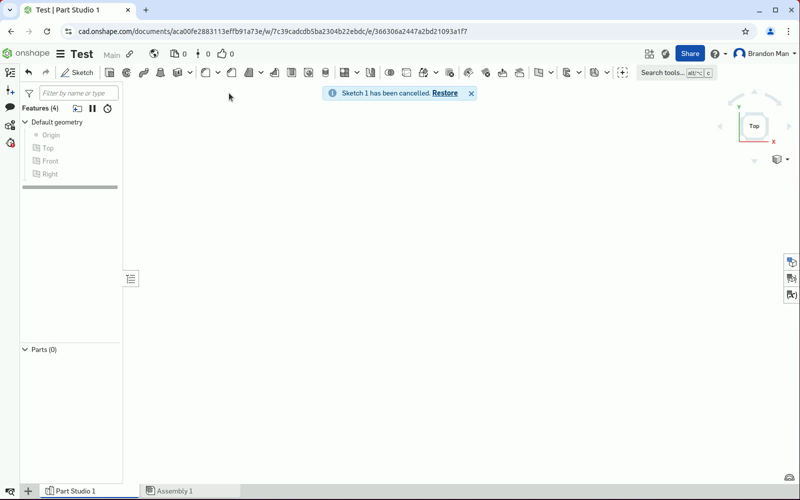
mouse_move(73, 352)
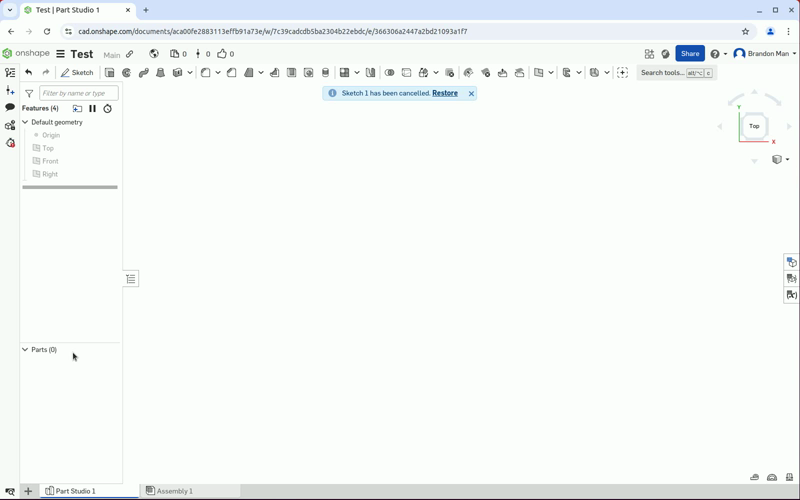
key(y)
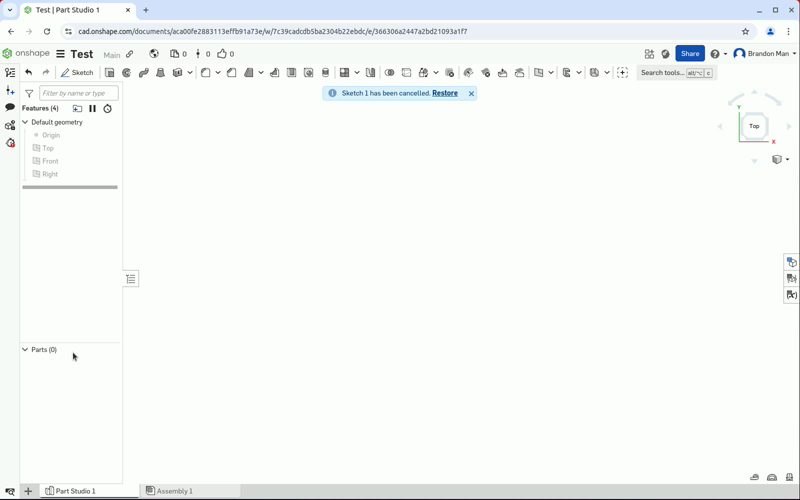
key(shift+p)
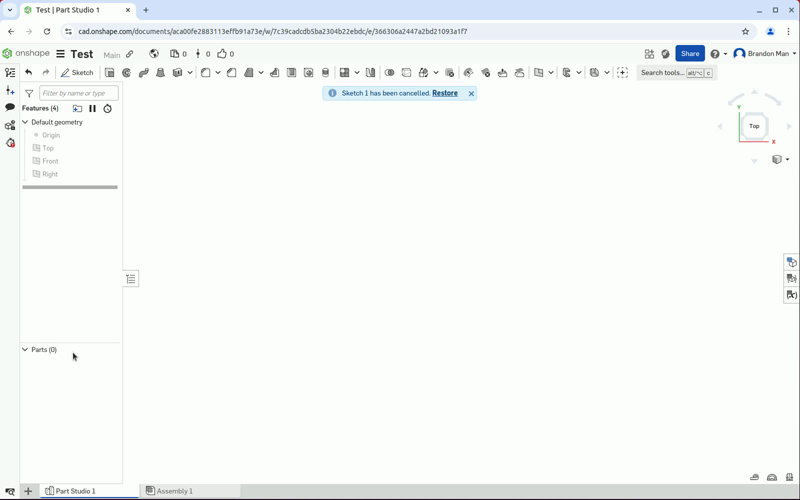
key(space)
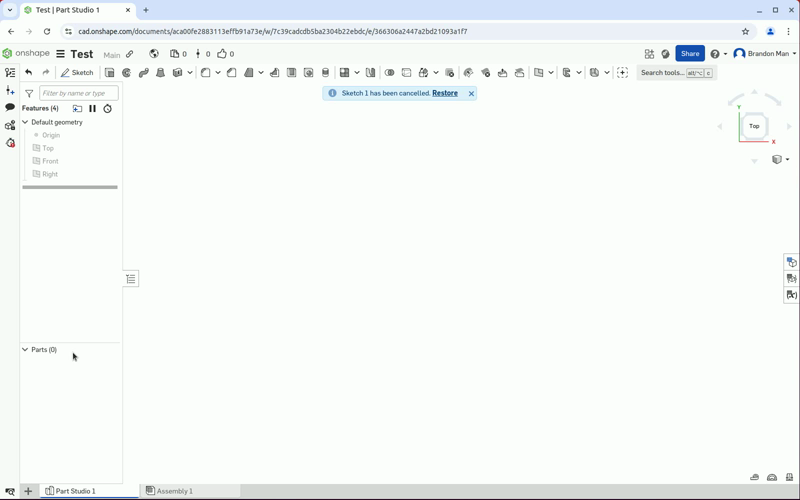
key_down(shift)
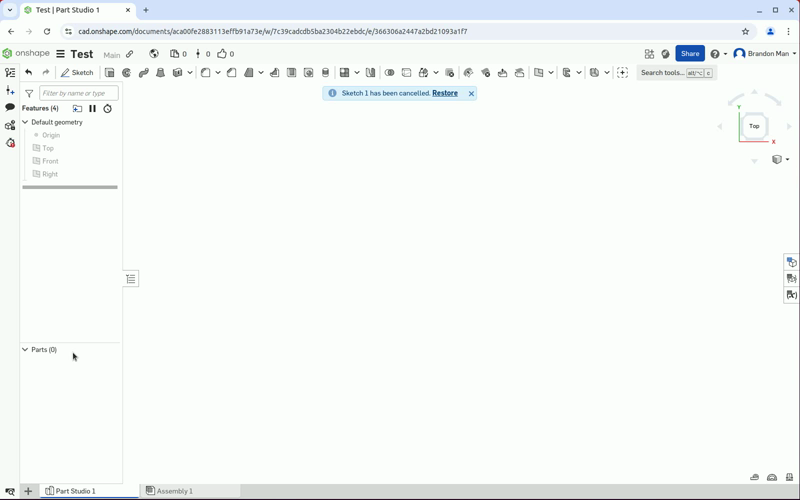
key(up)
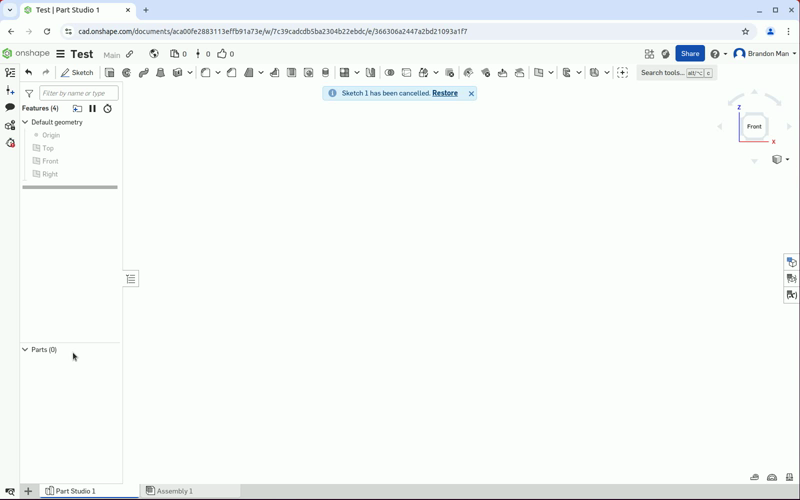
key_up(shift)
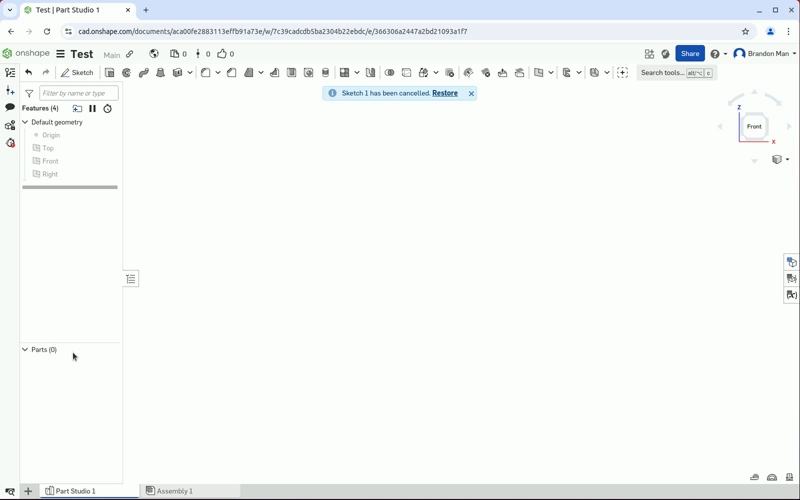
mouse_move(73, 352)
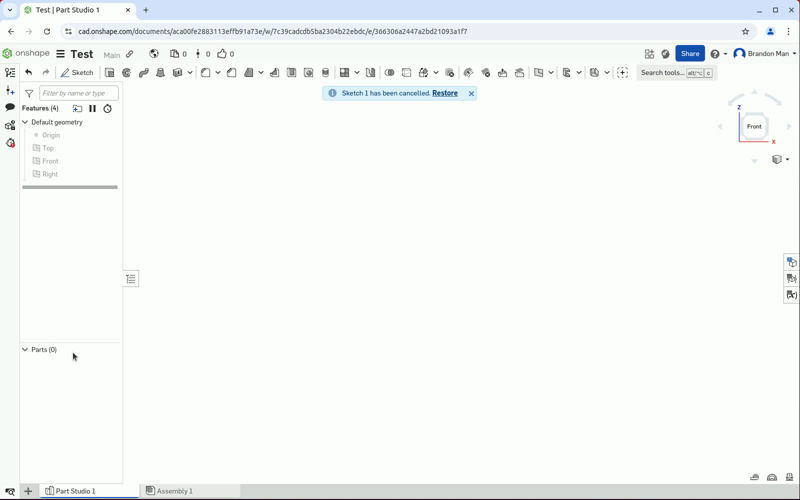
key(shift+y)
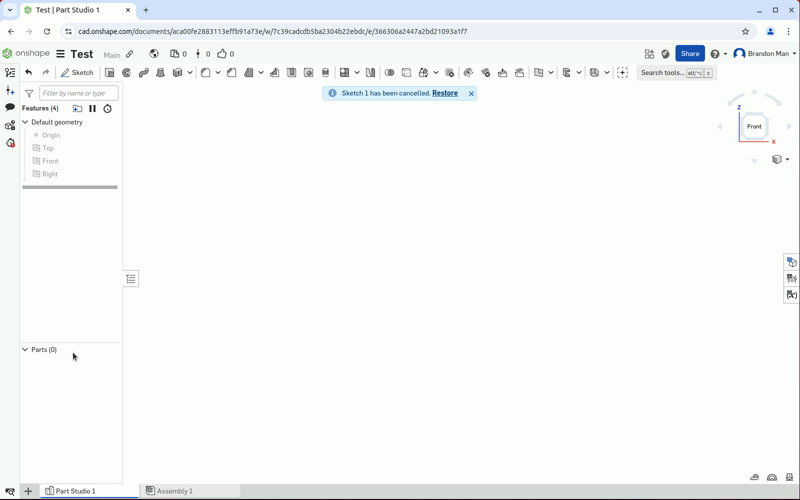
key(shift+s)
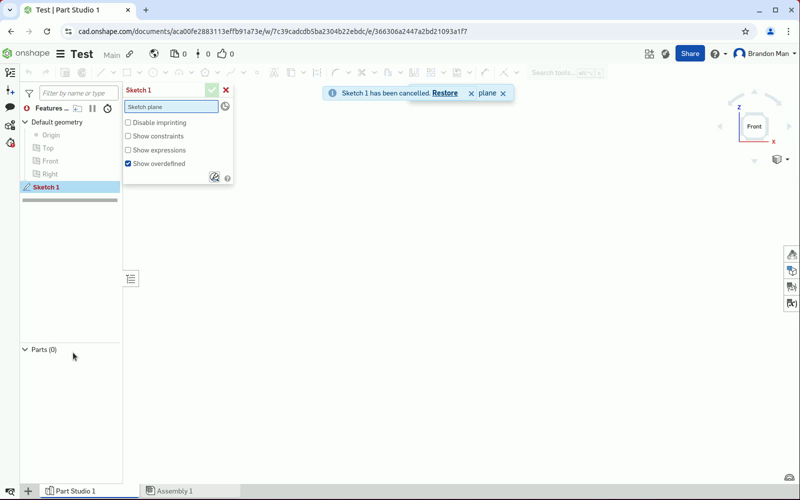
mouse_move(73, 163)
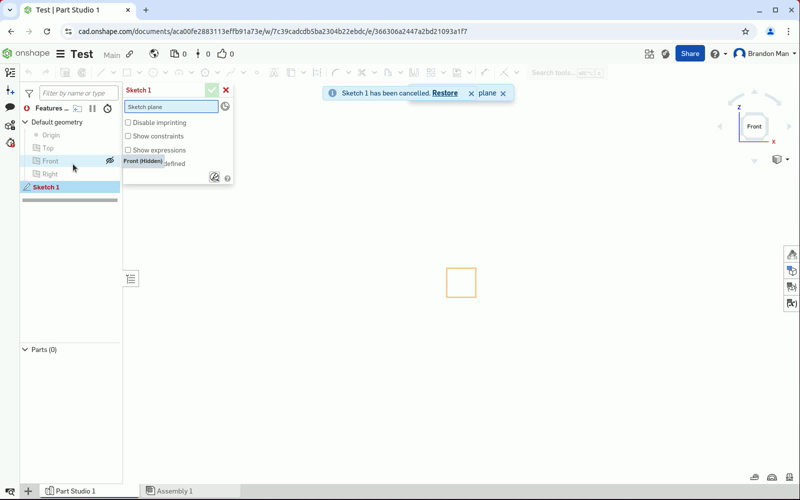
click(73, 163)
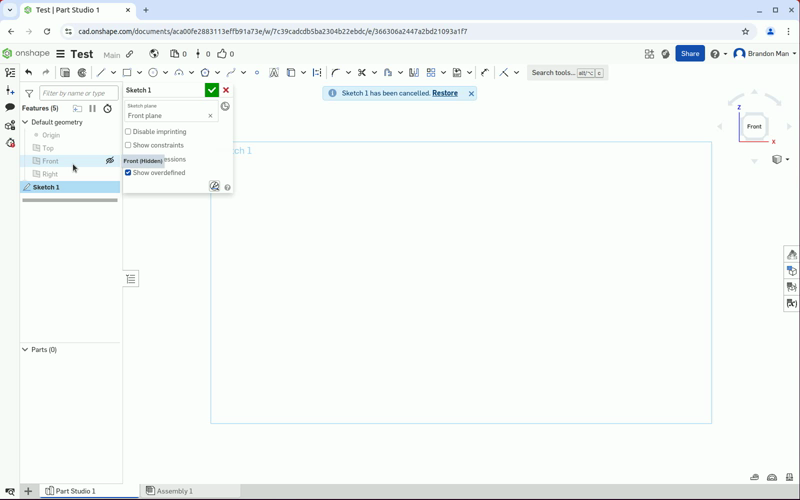
mouse_move(73, 352)
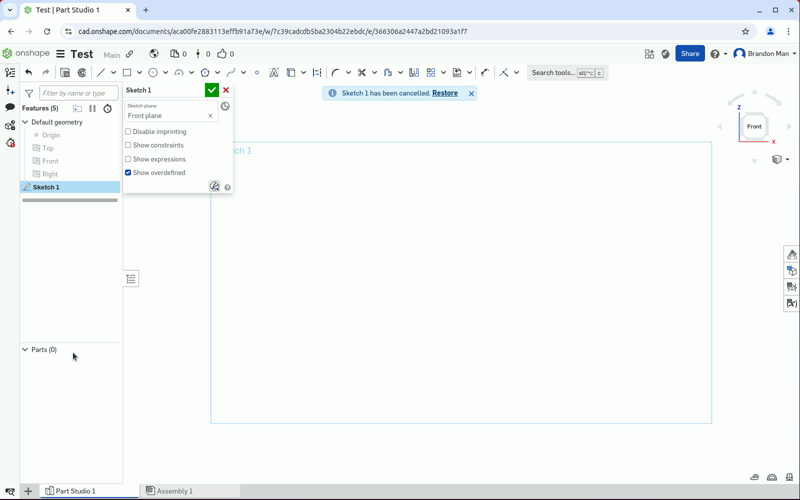
key(y)
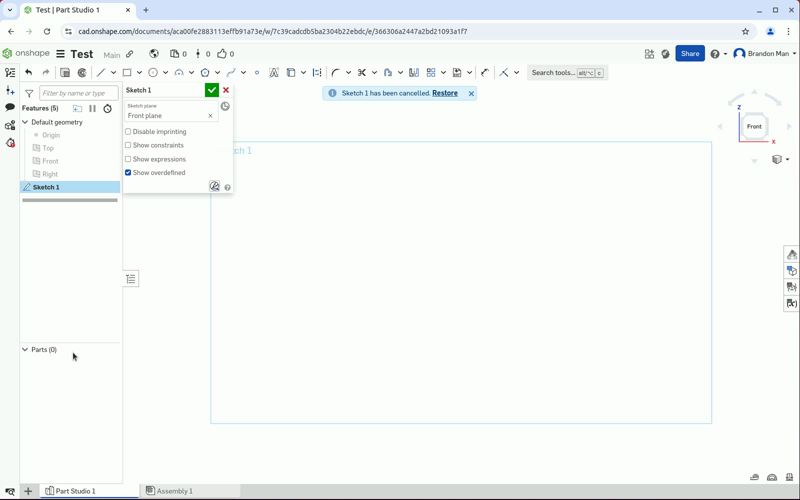
key(c)
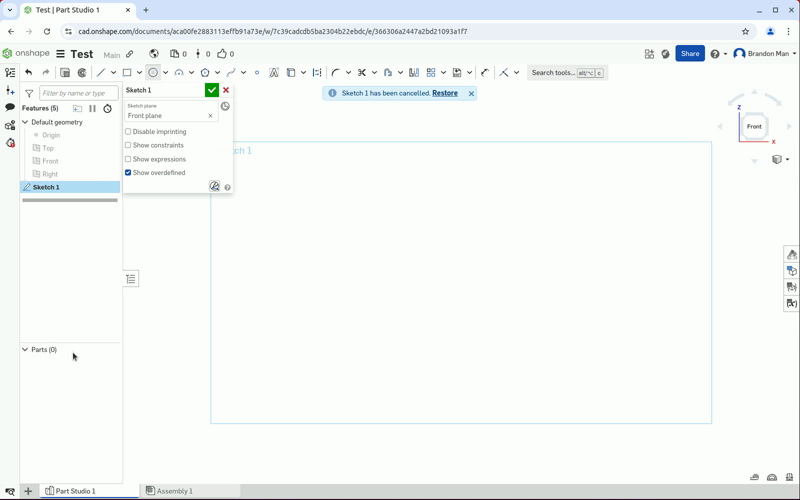
key_down(shift)
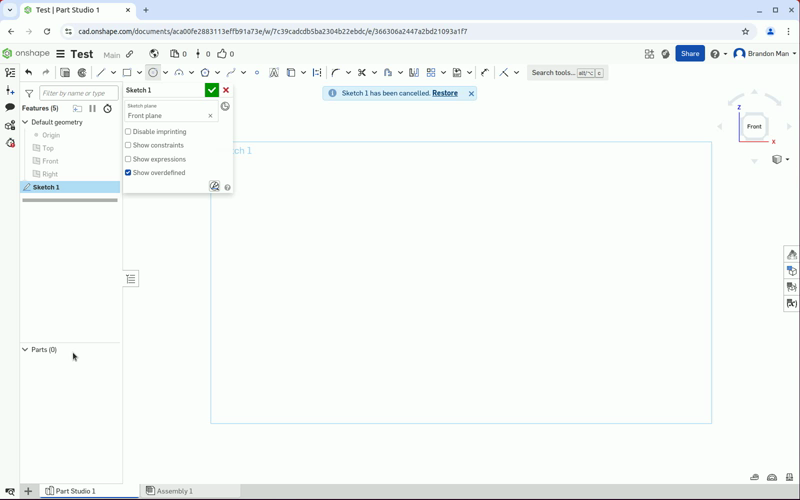
mouse_move(460, 282)
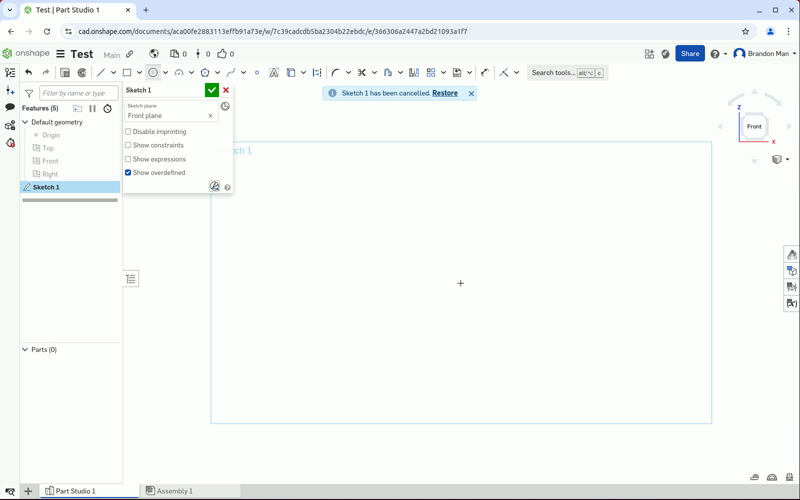
click(460, 282)
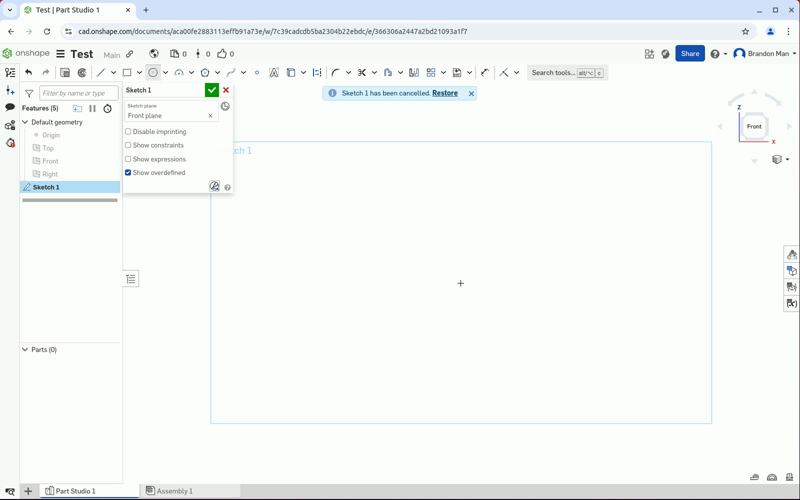
key_up(shift)
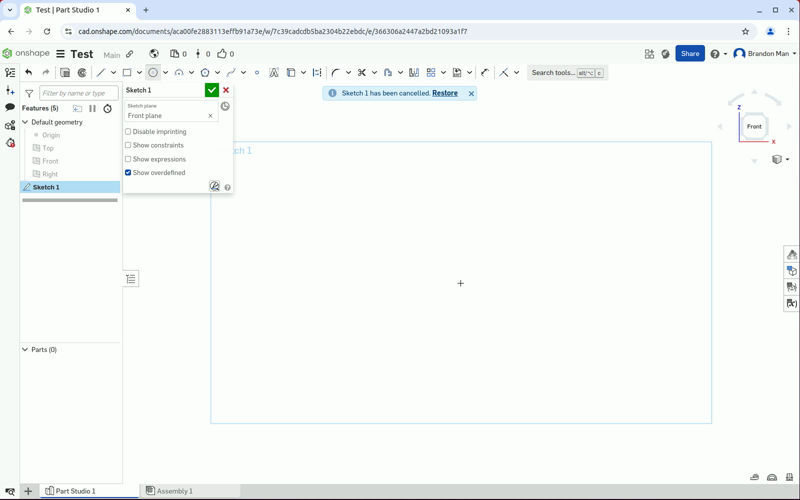
mouse_move(482, 282)
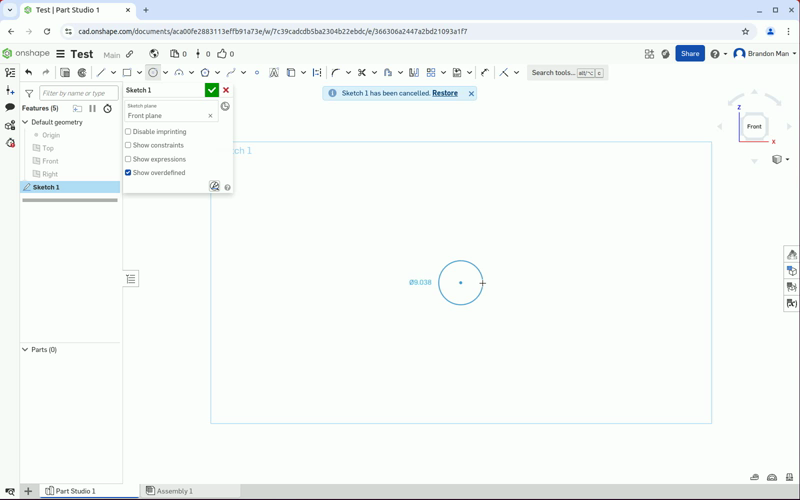
click(482, 282)
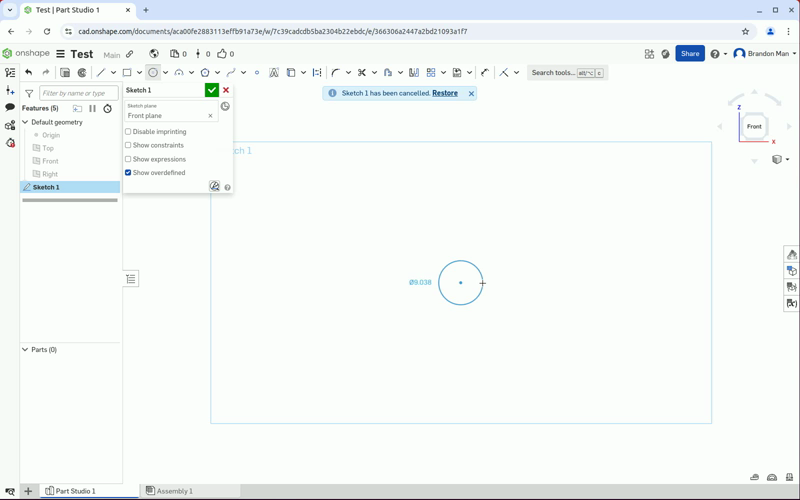
key(esc)
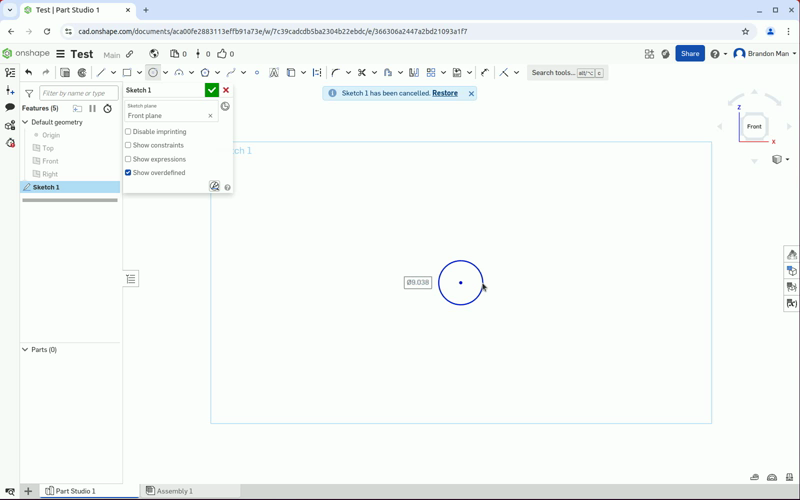
mouse_move(461, 269)
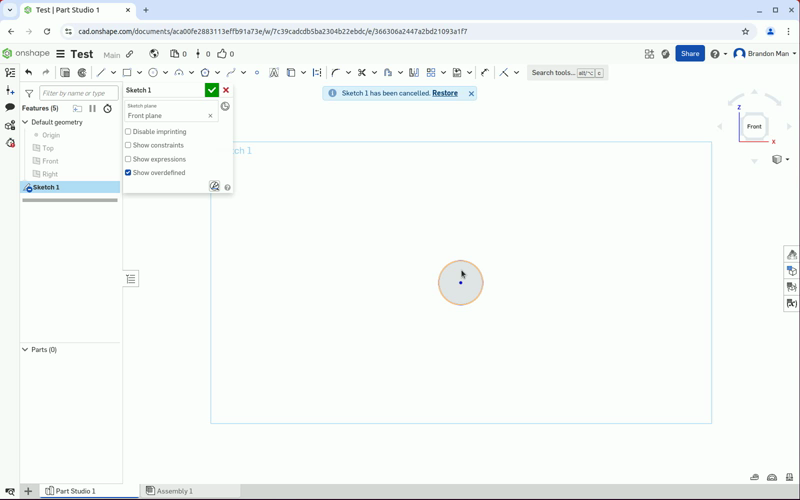
scroll(6)
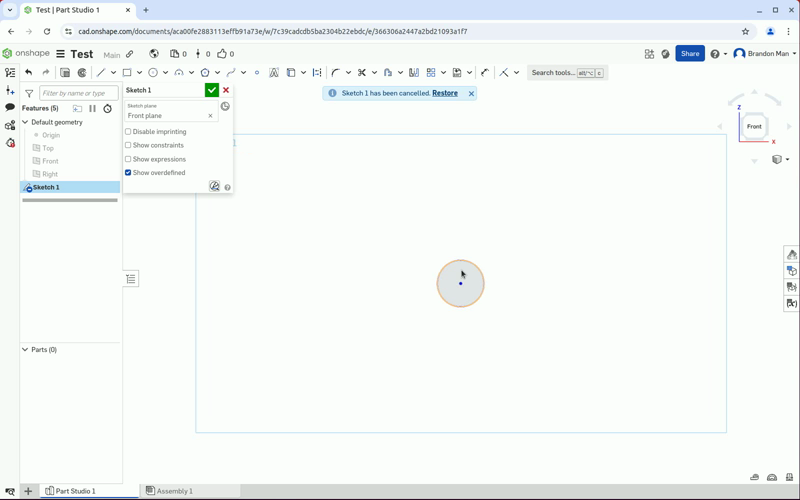
scroll(6)
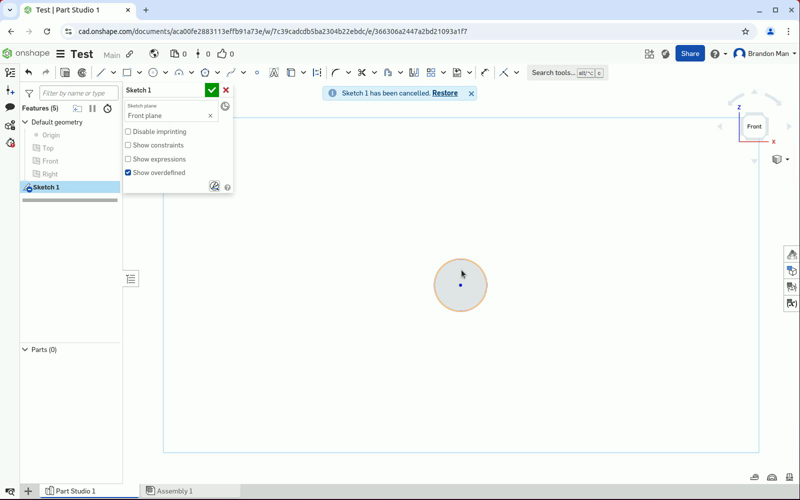
scroll(6)
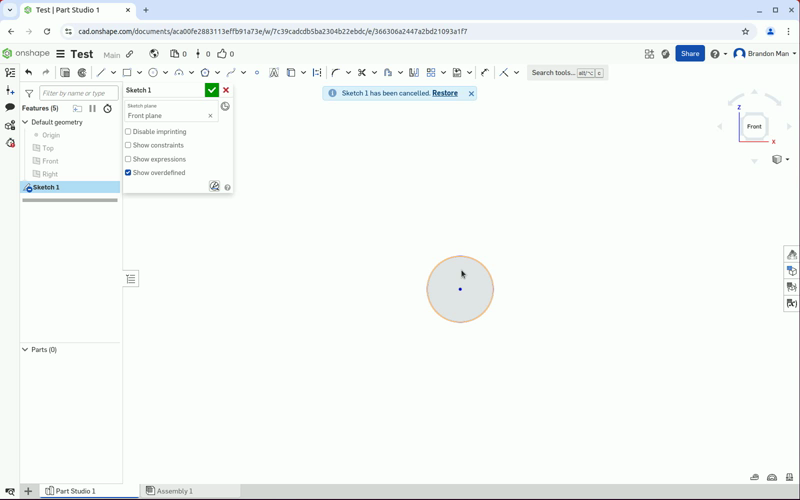
scroll(6)
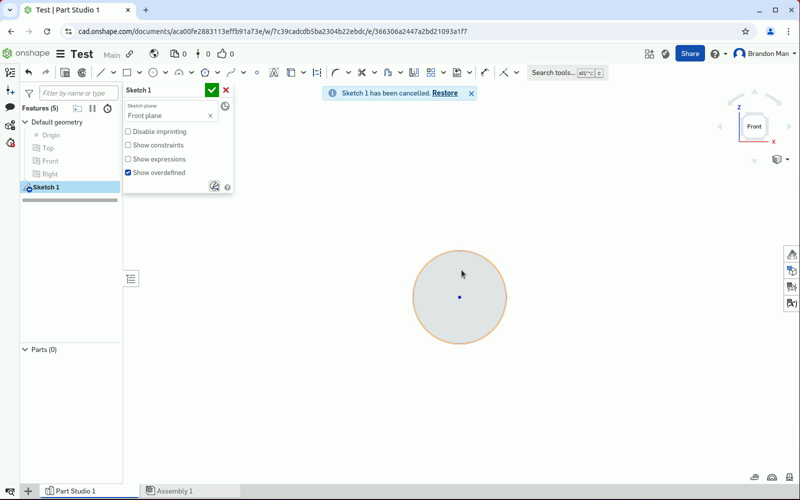
scroll(6)
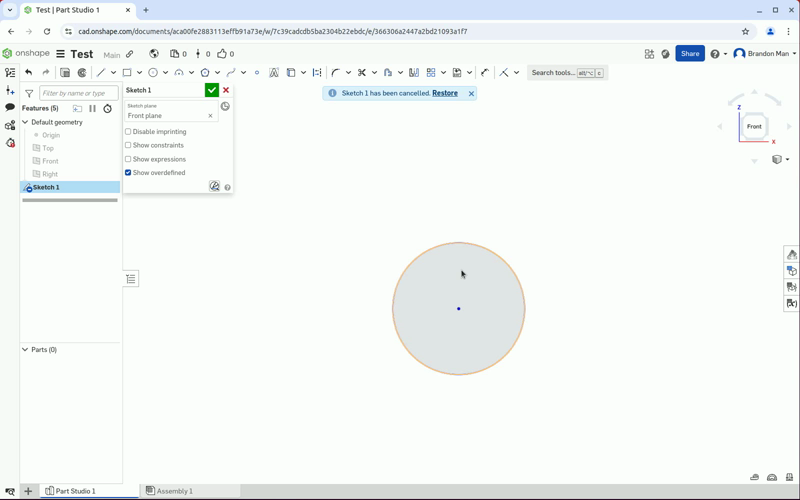
scroll(6)
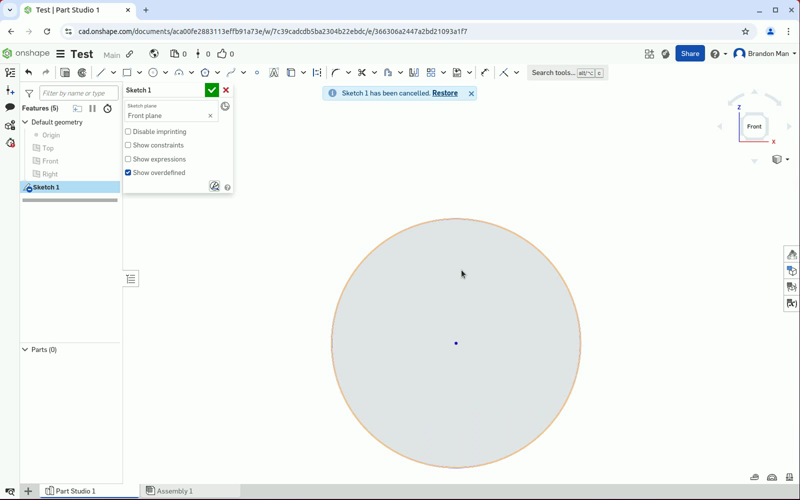
scroll(6)
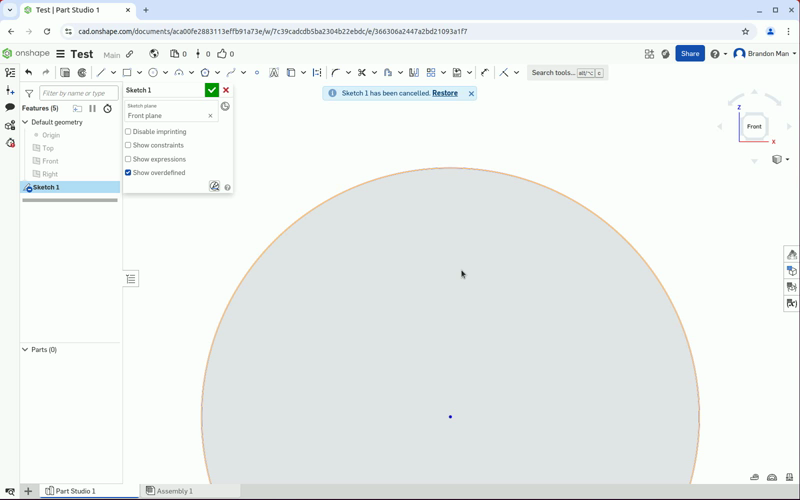
click(461, 269)
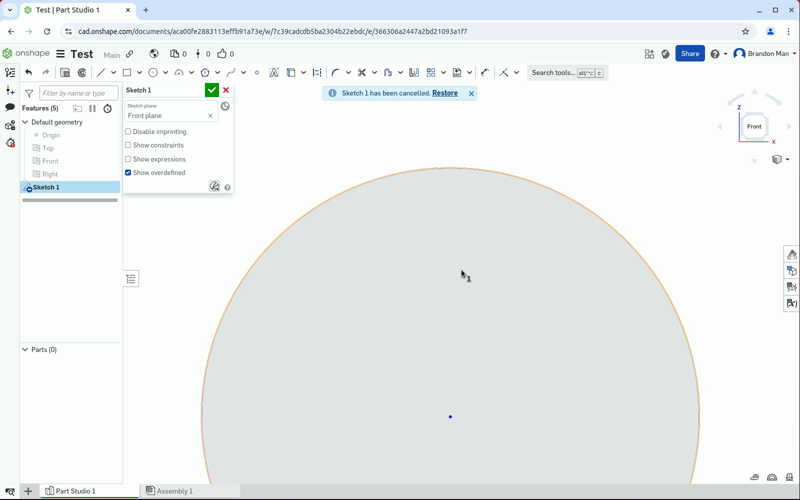
scroll(-6)
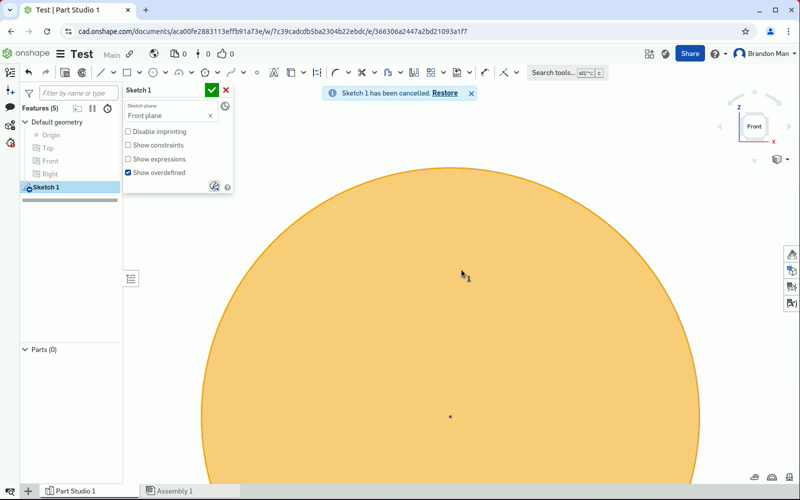
scroll(-6)
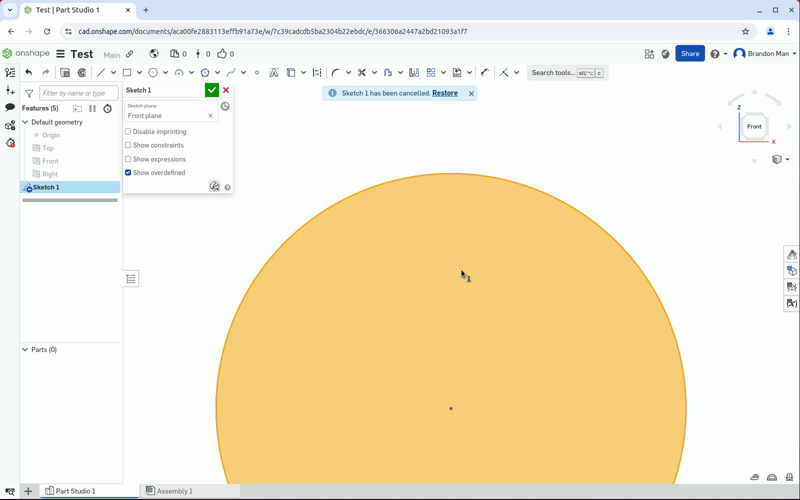
scroll(-6)
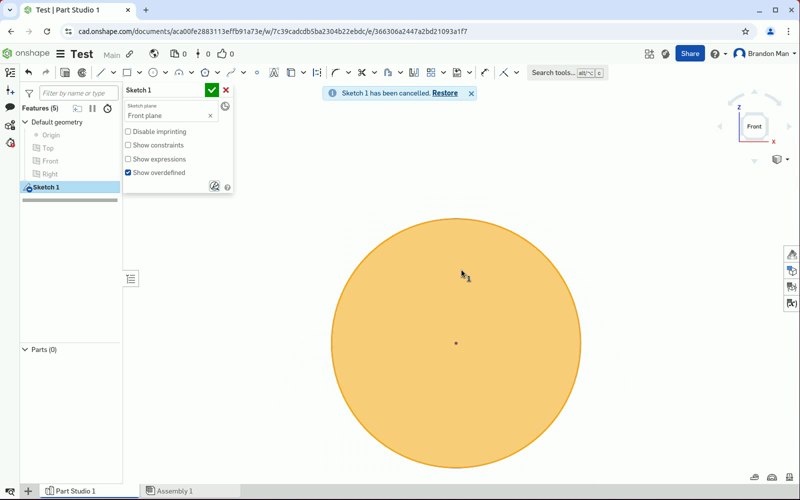
scroll(-6)
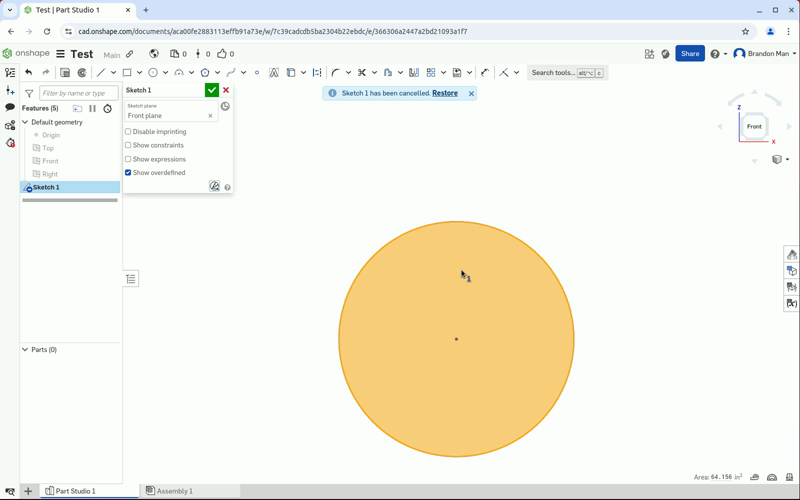
scroll(-6)
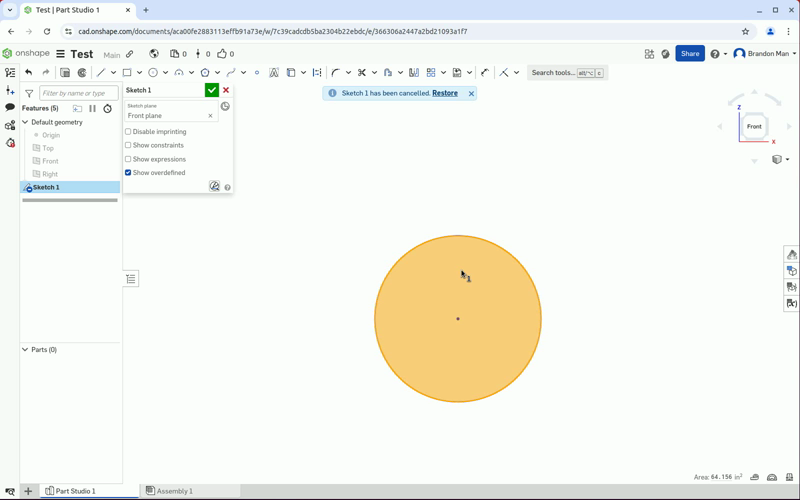
scroll(-6)
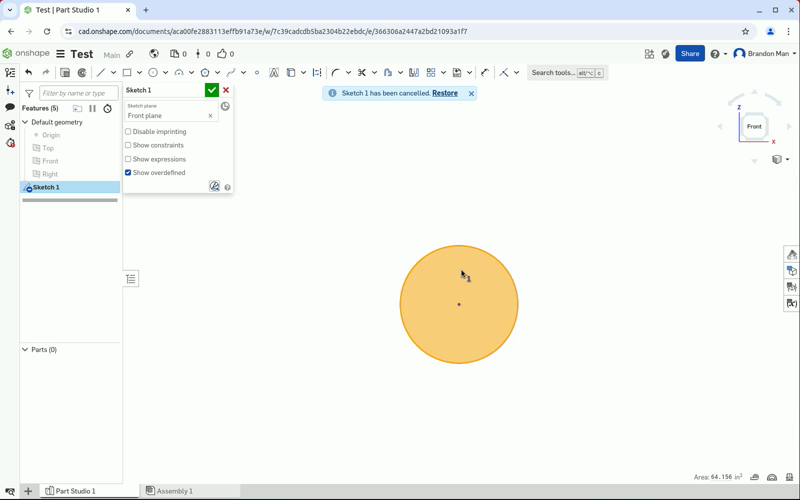
scroll(-6)
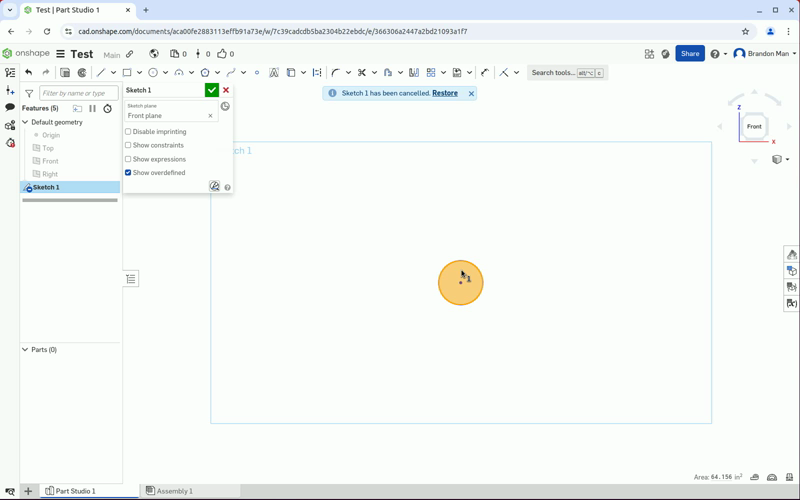
mouse_move(73, 352)
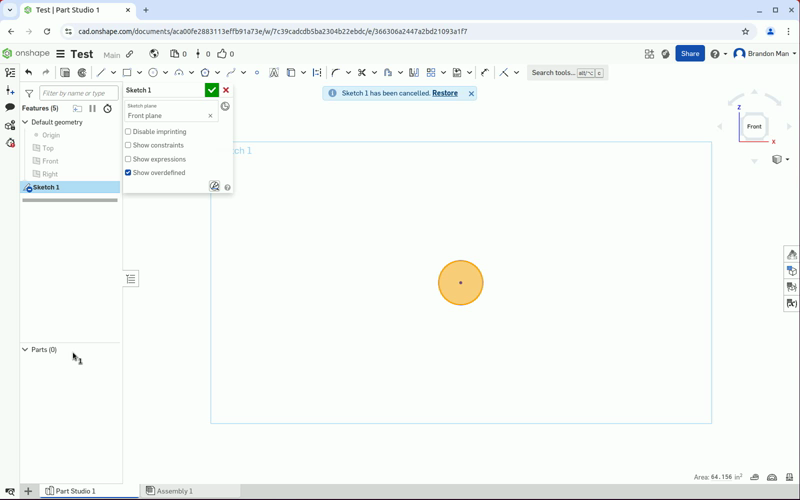
key(shift+y)
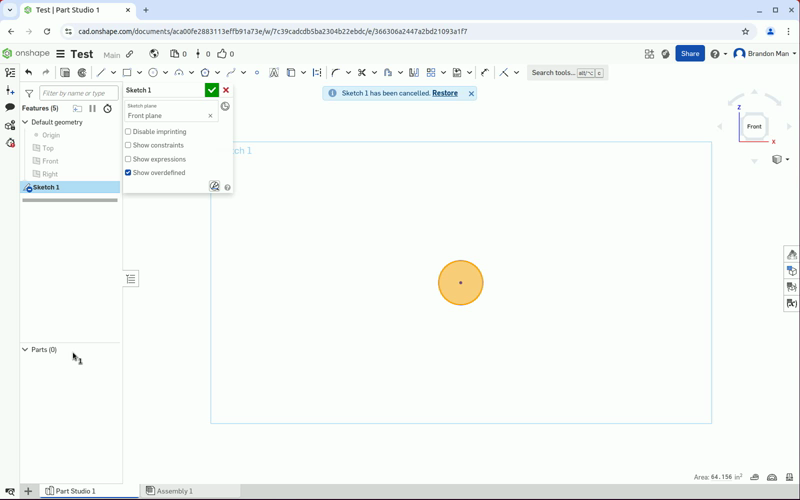
key(shift+e)
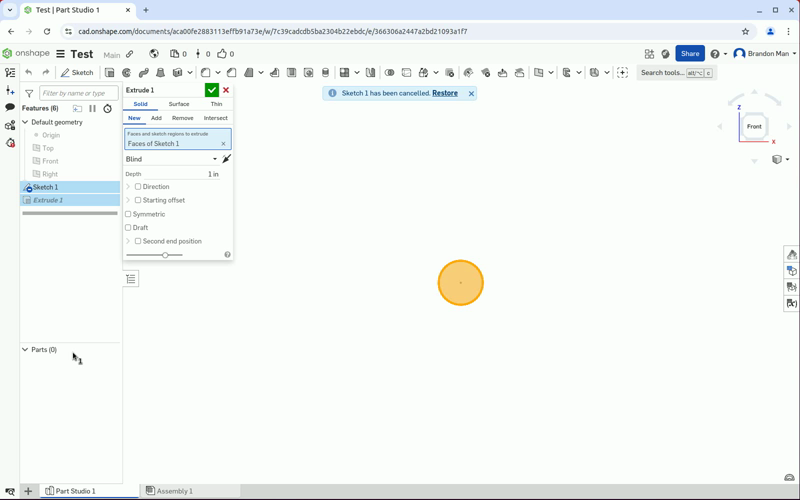
mouse_move(143, 106)
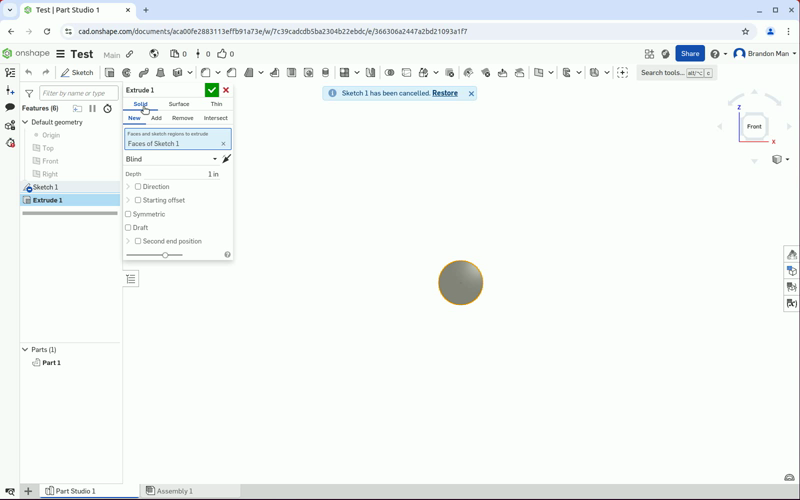
click(143, 106)
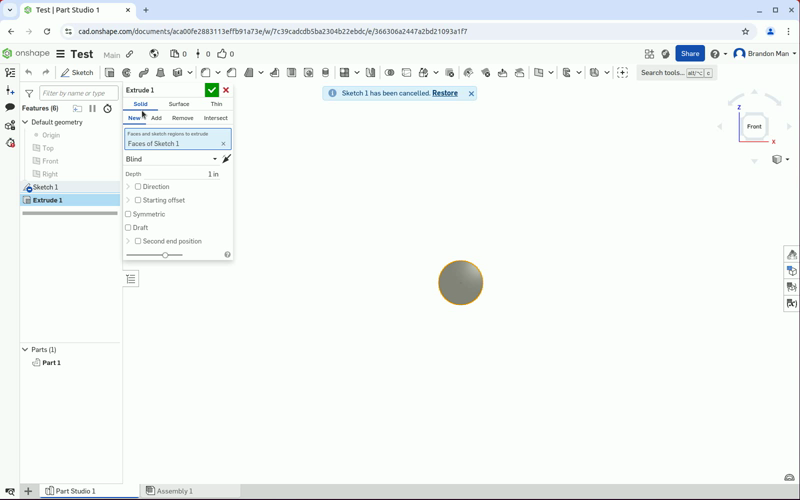
mouse_move(137, 120)
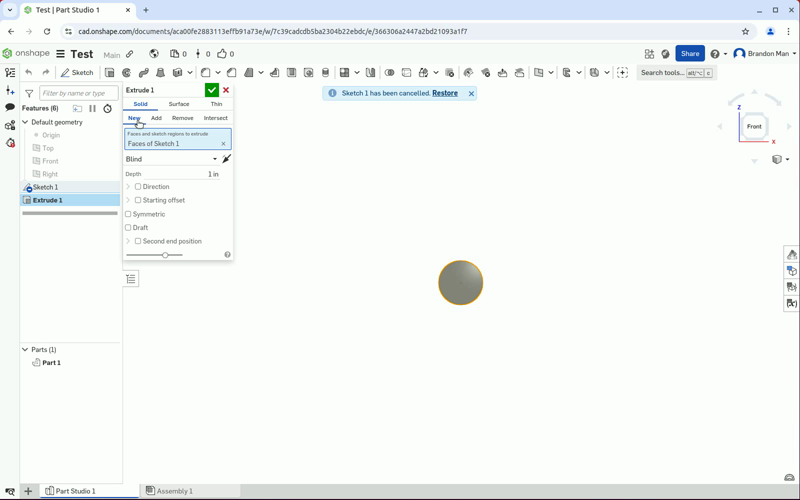
click(137, 120)
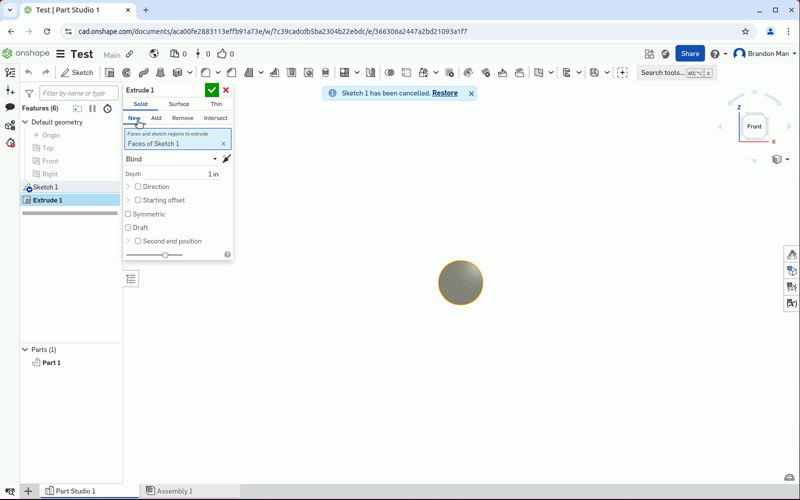
key(tab, 4)
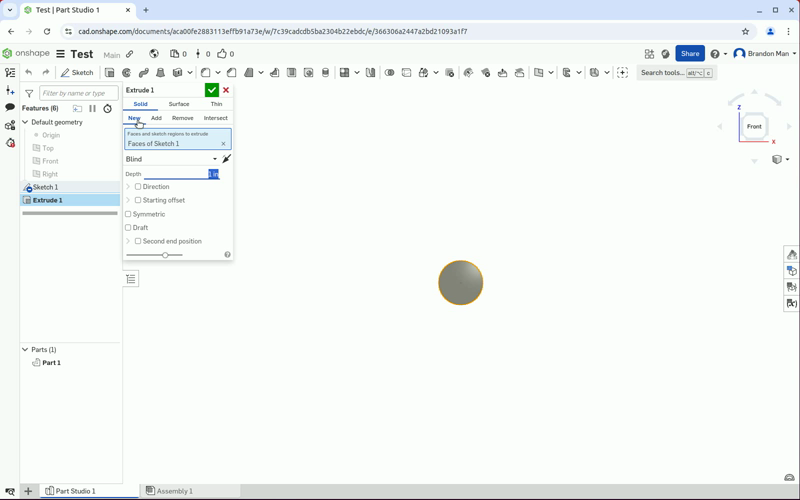
text(0.963)
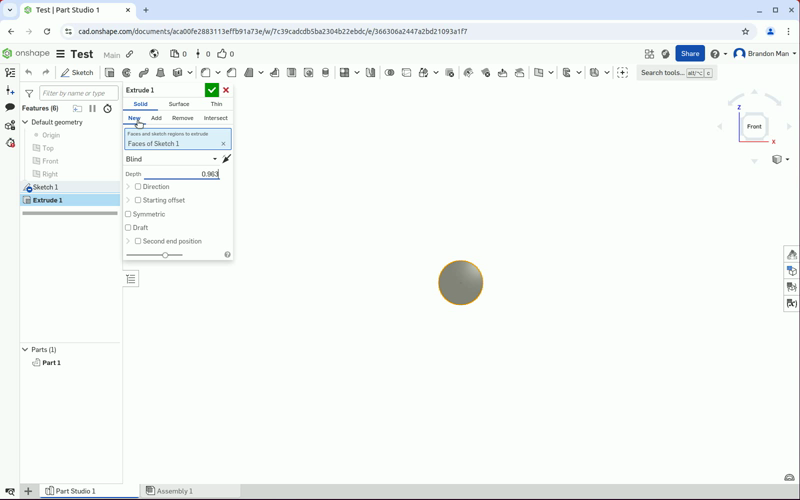
key(enter)
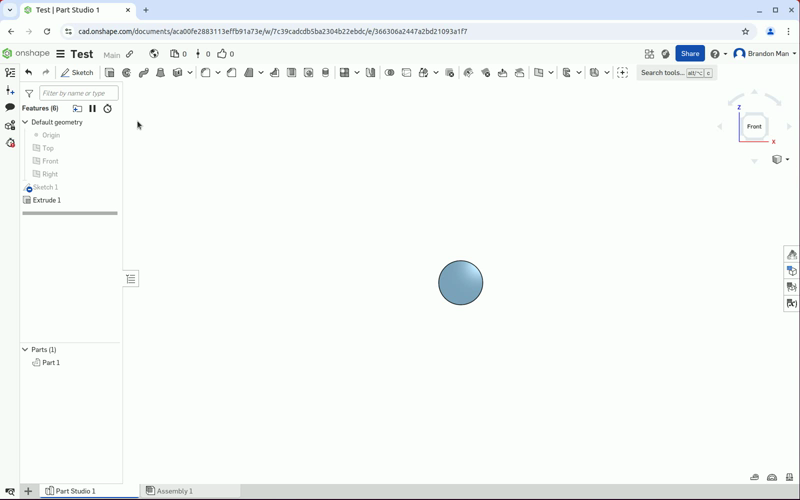
key(shift+h)
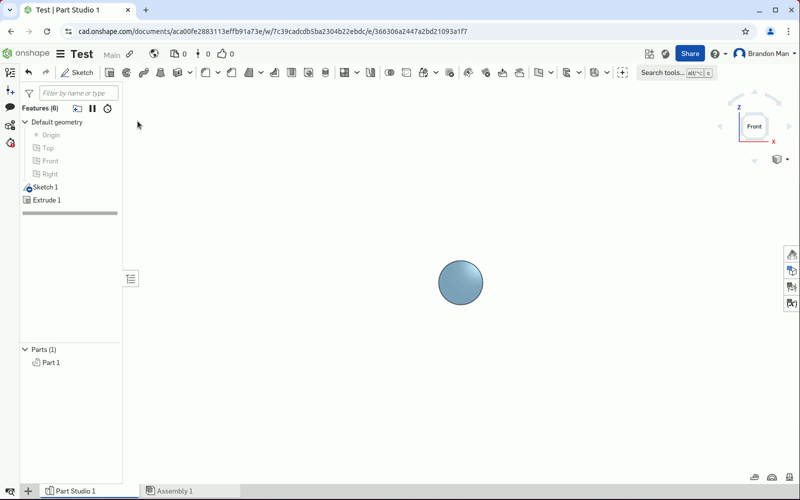
key(shift+h)
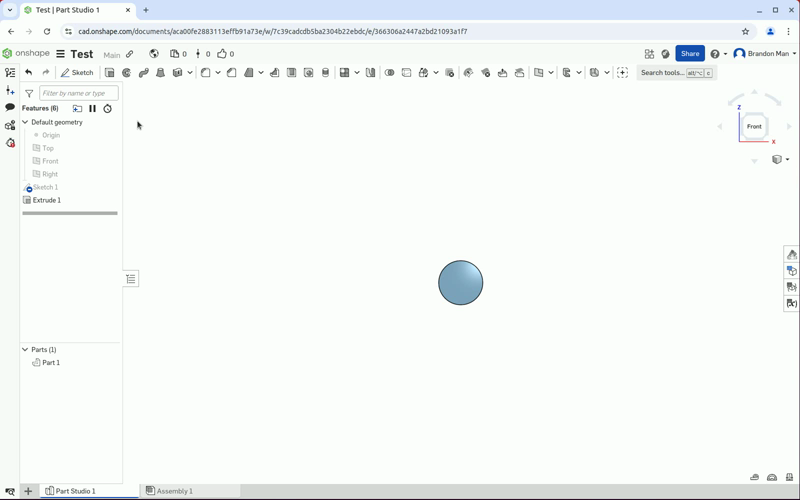
mouse_move(73, 189)
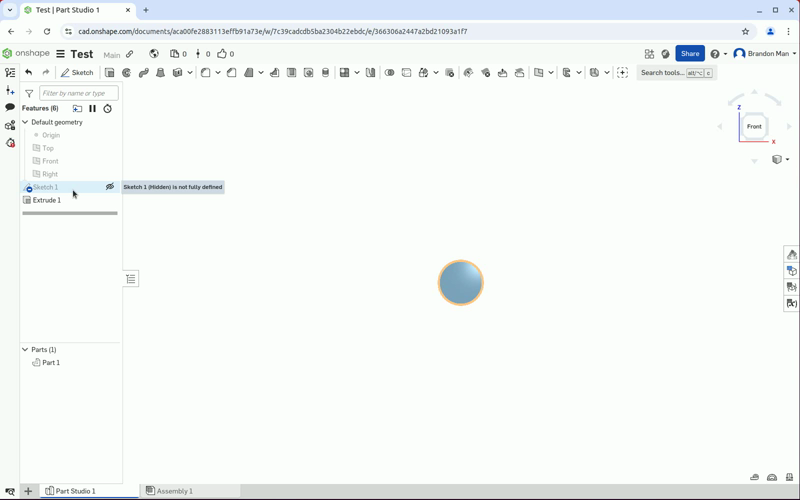
click(73, 189)
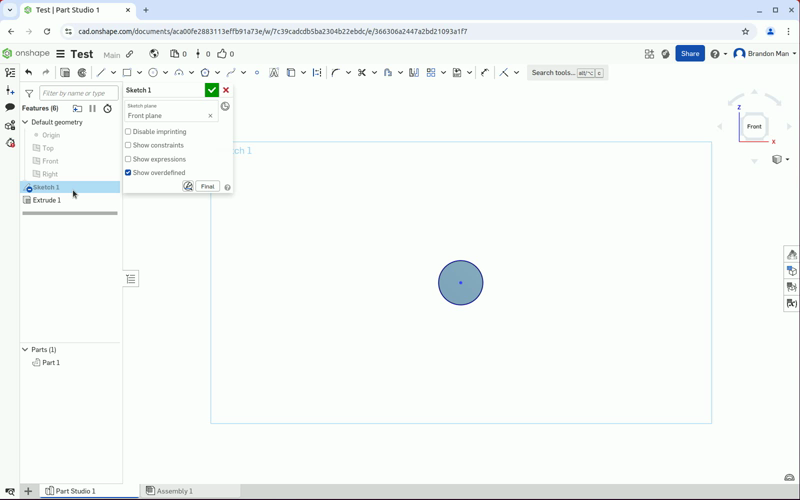
mouse_move(229, 92)
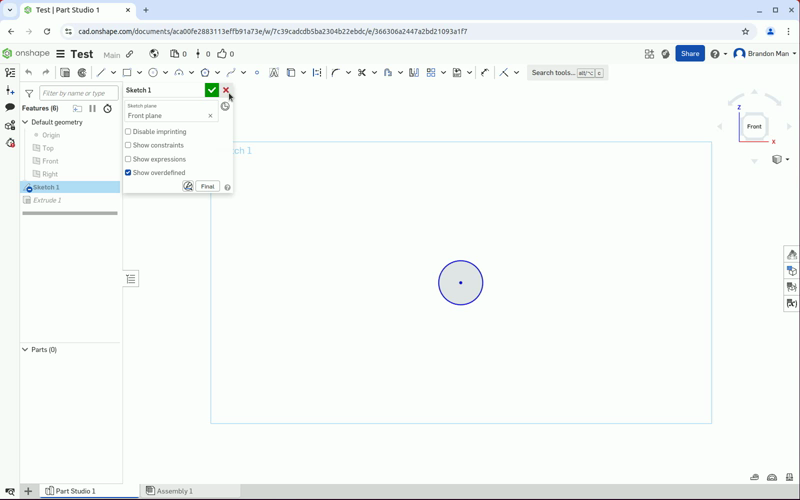
click(229, 92)
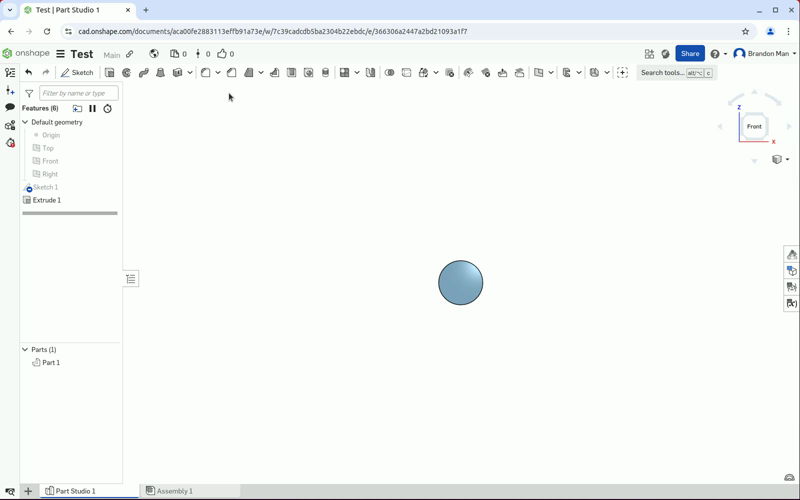
mouse_move(541, 75)
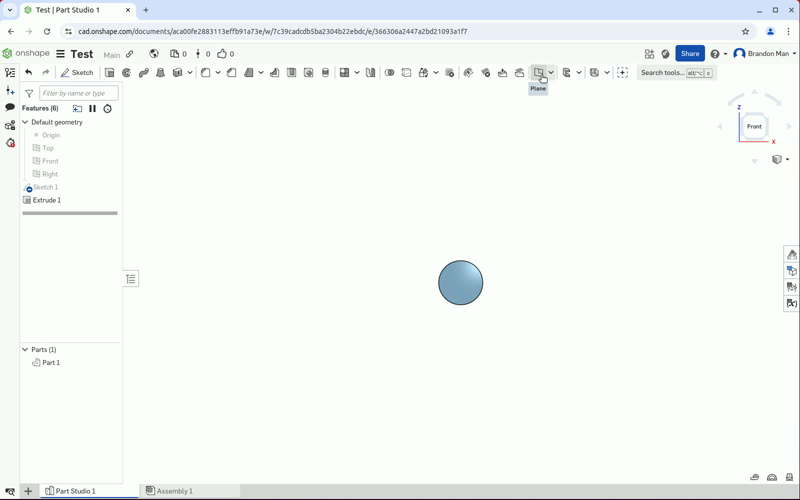
click(541, 75)
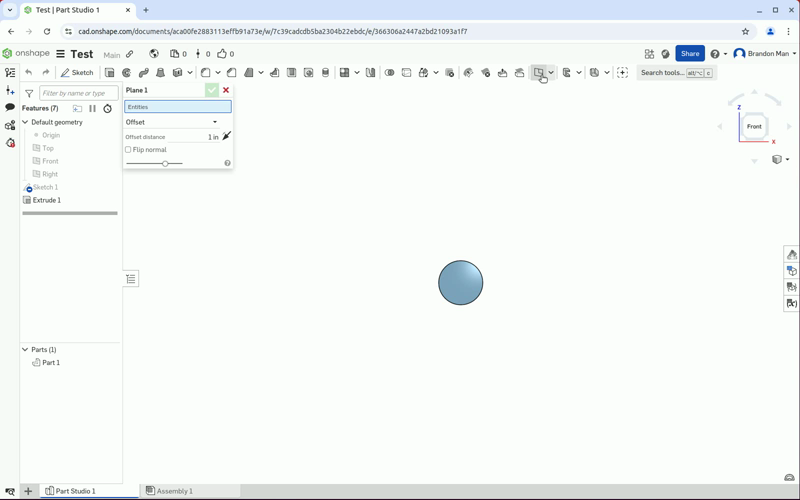
mouse_move(73, 163)
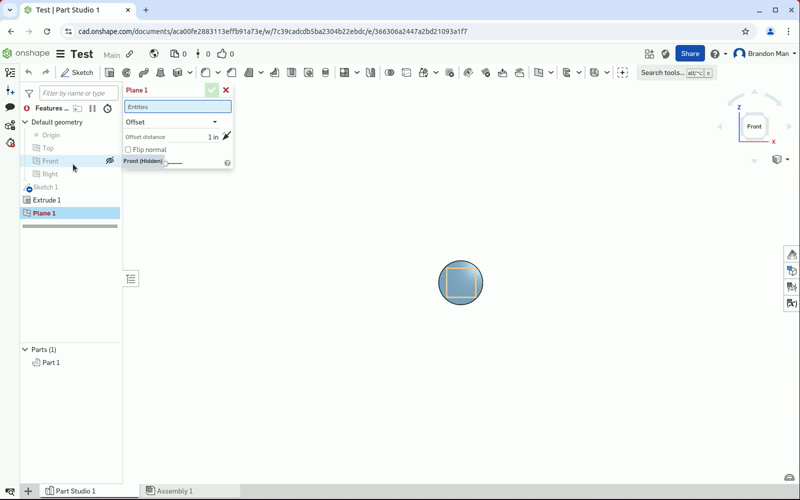
click(73, 163)
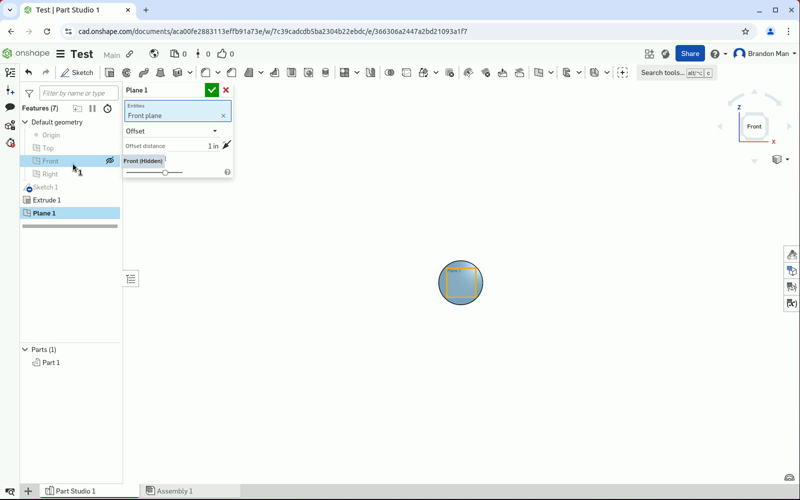
key(tab, 2)
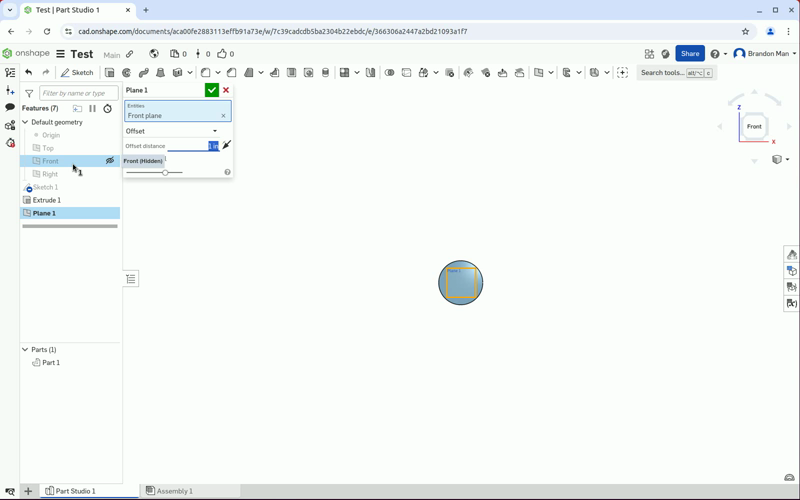
text(0.955)
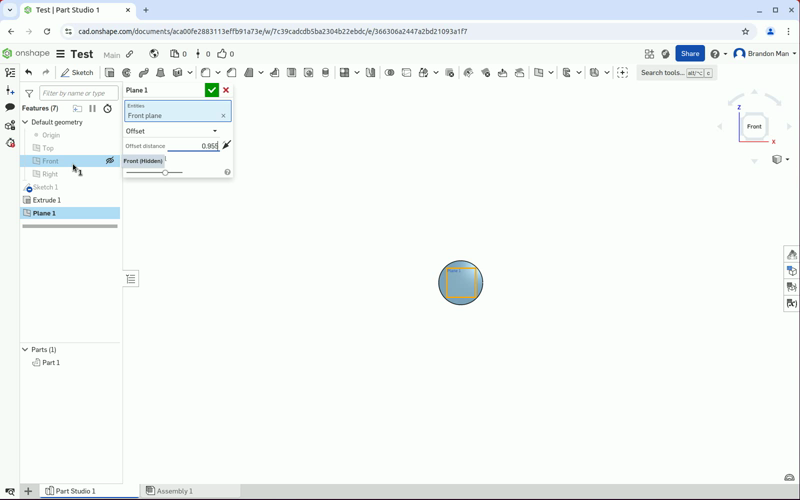
key(enter, 2)
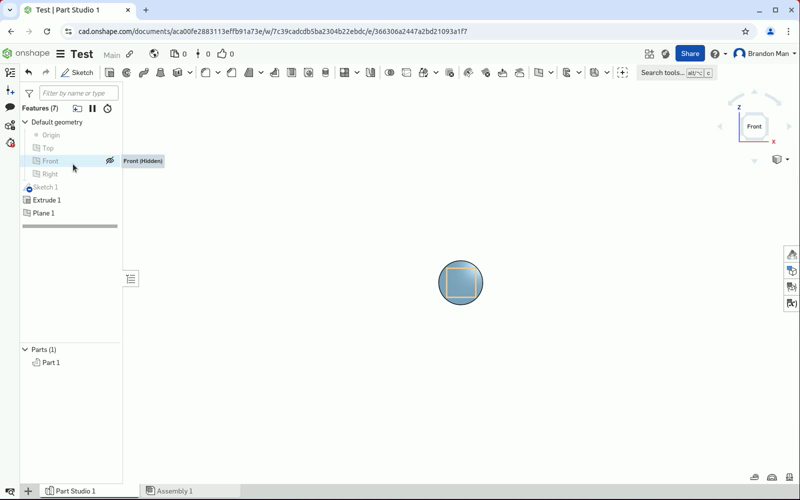
key(shift+s)
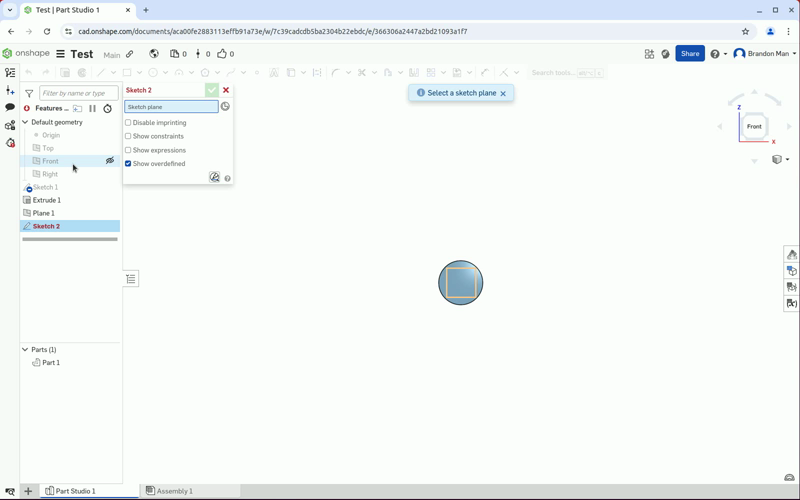
mouse_move(73, 215)
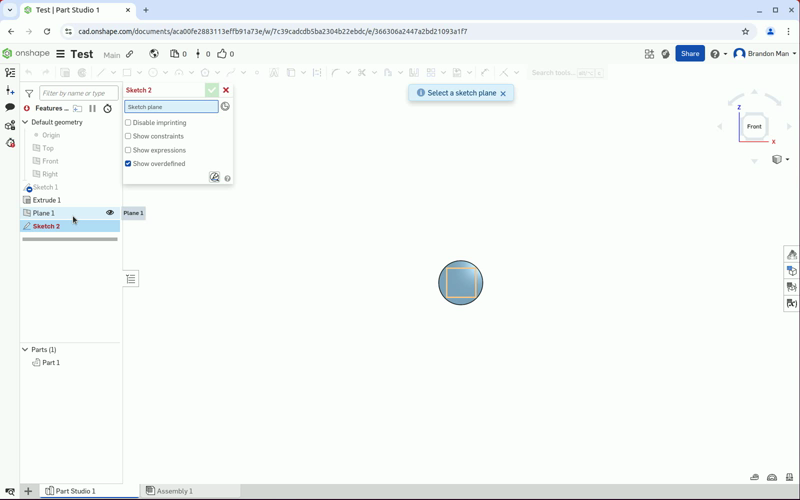
click(73, 215)
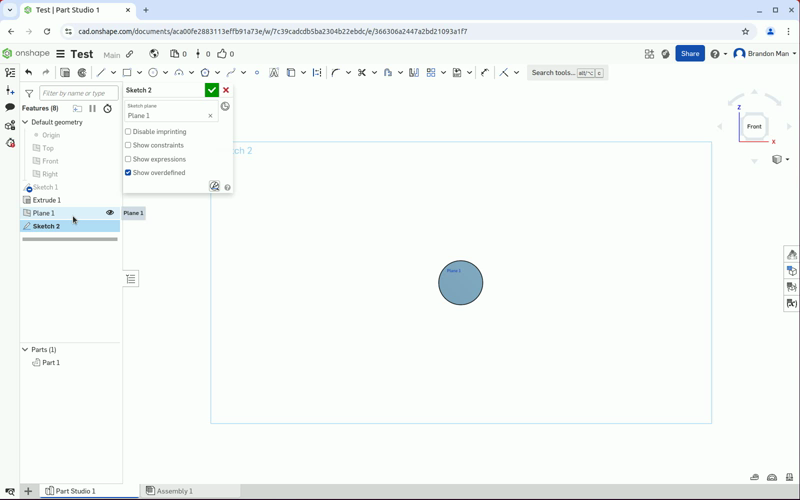
mouse_move(73, 352)
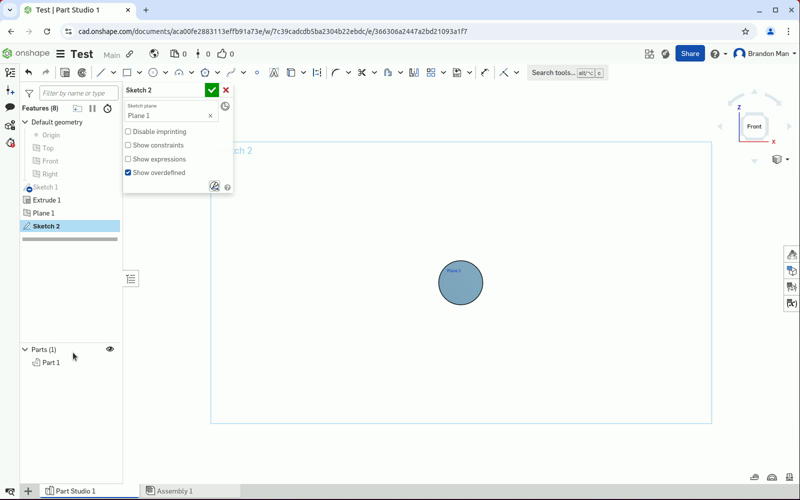
key(y)
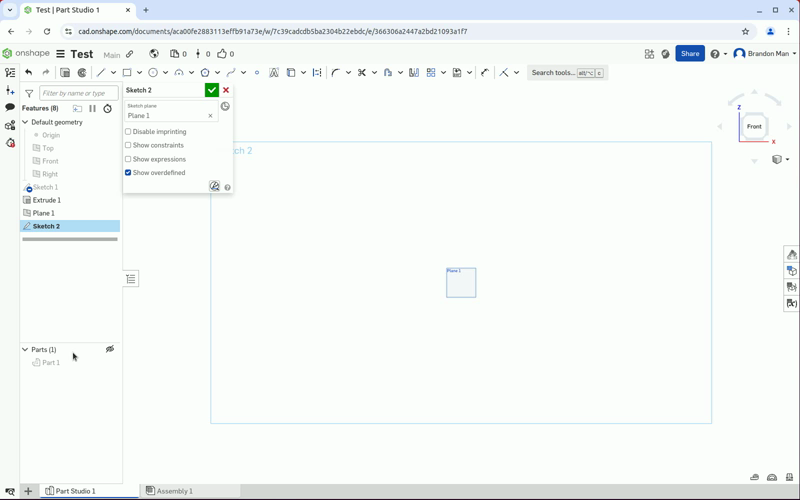
key(c)
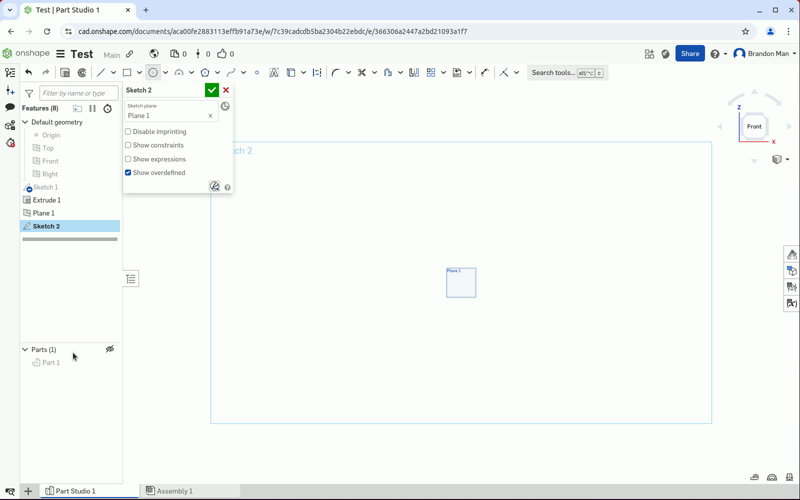
key_down(shift)
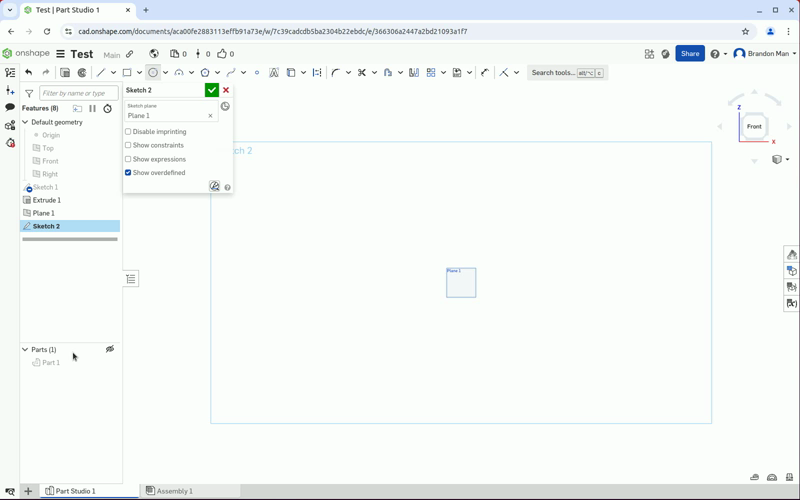
mouse_move(461, 282)
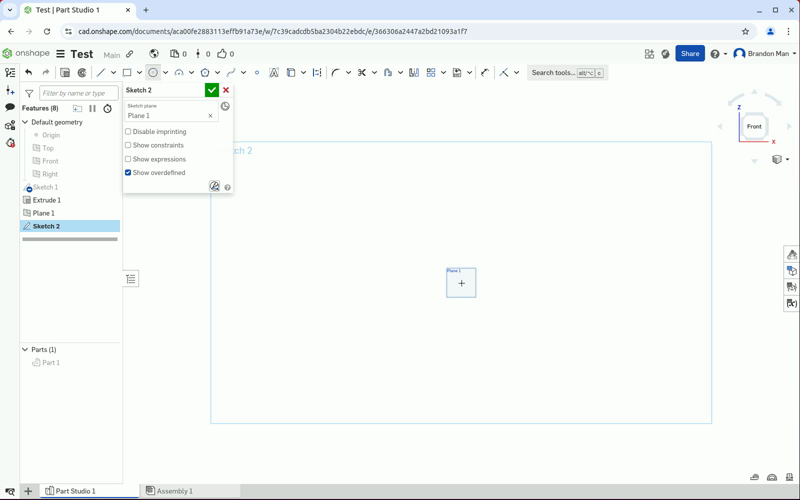
click(461, 282)
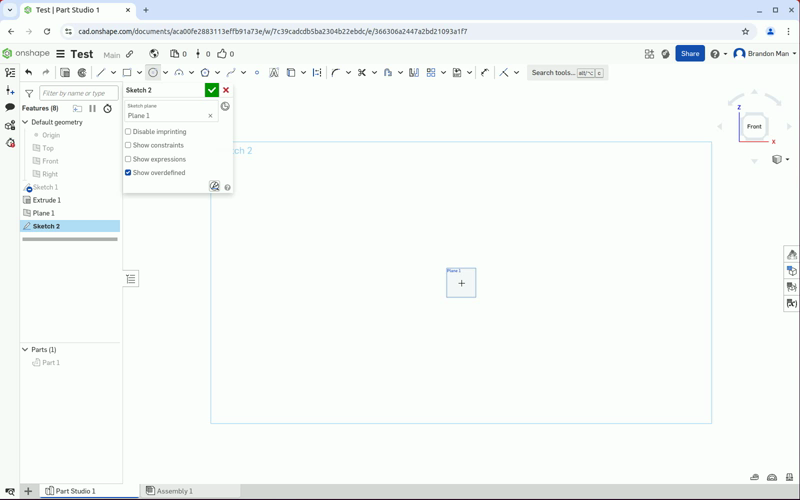
key_up(shift)
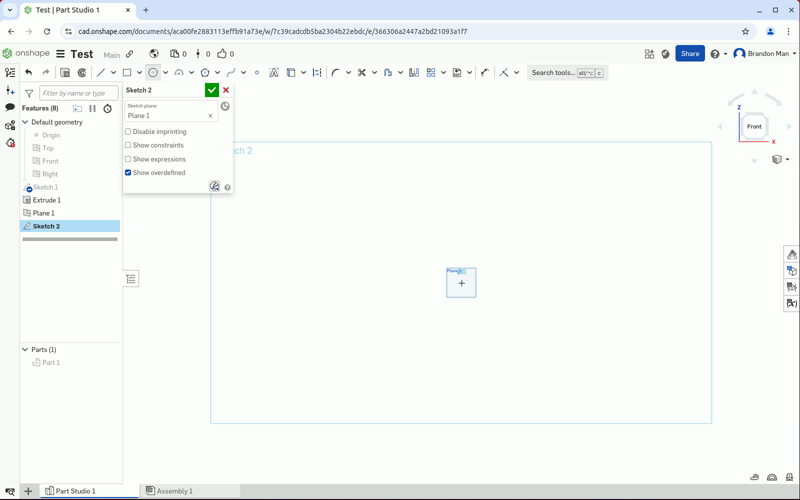
mouse_move(479, 282)
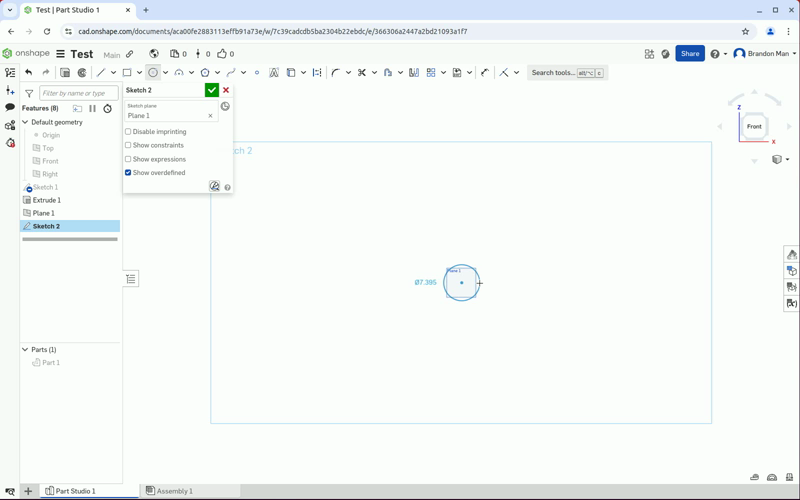
click(479, 282)
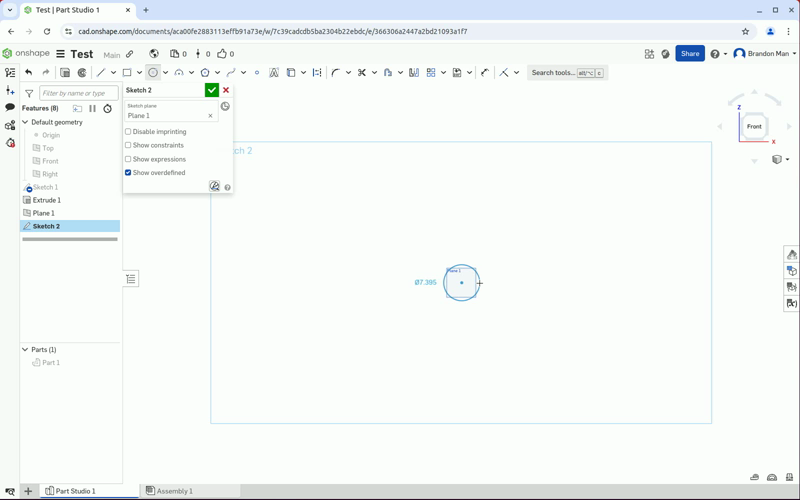
key(esc)
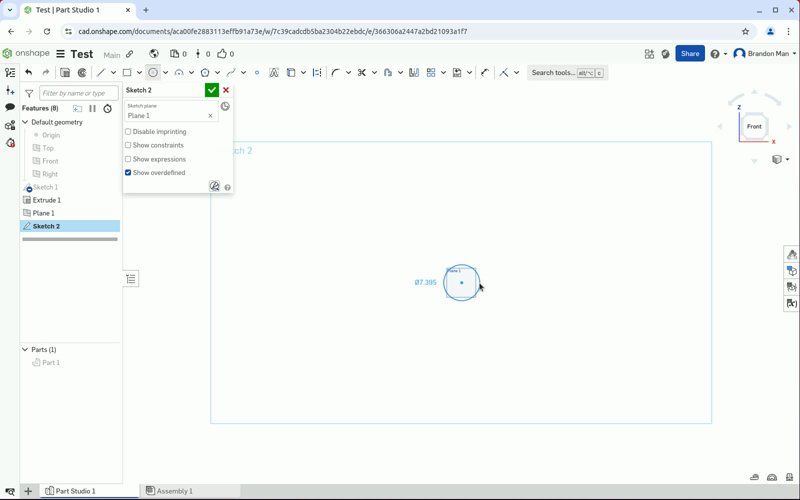
mouse_move(472, 288)
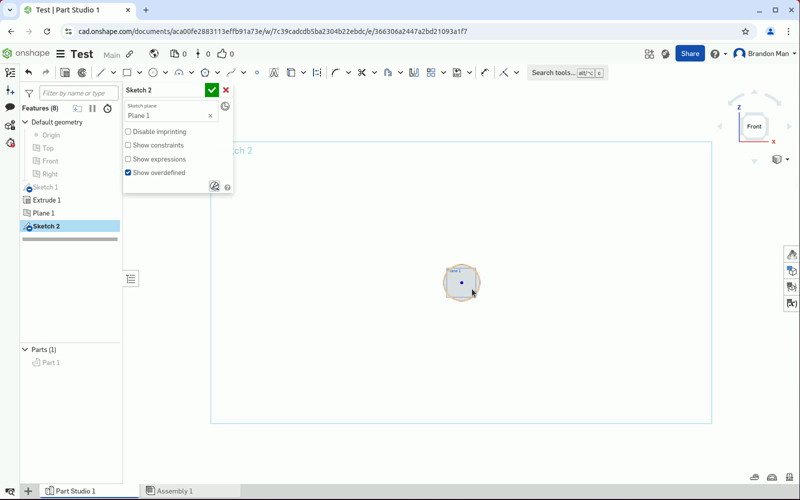
scroll(6)
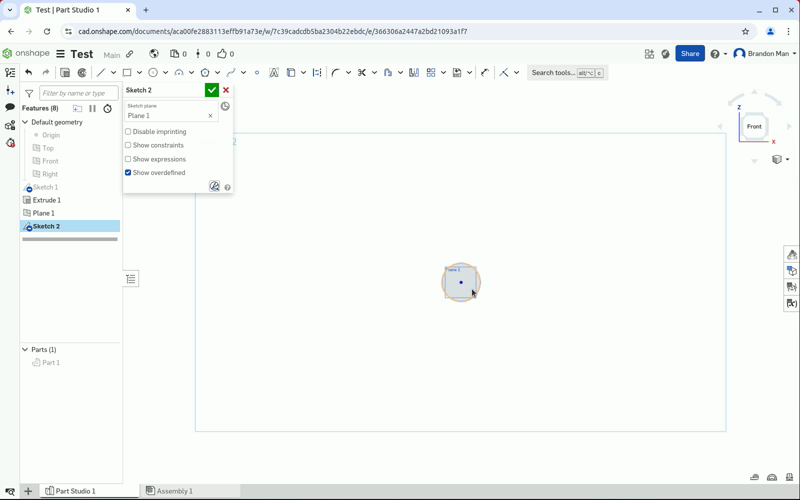
scroll(6)
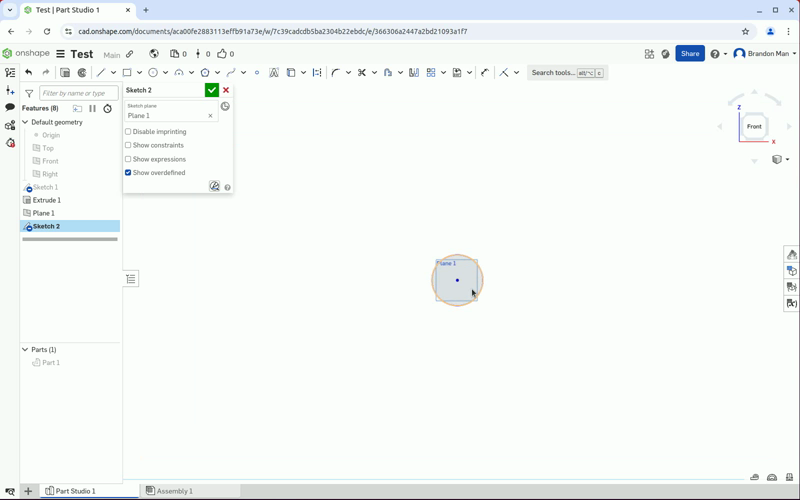
scroll(6)
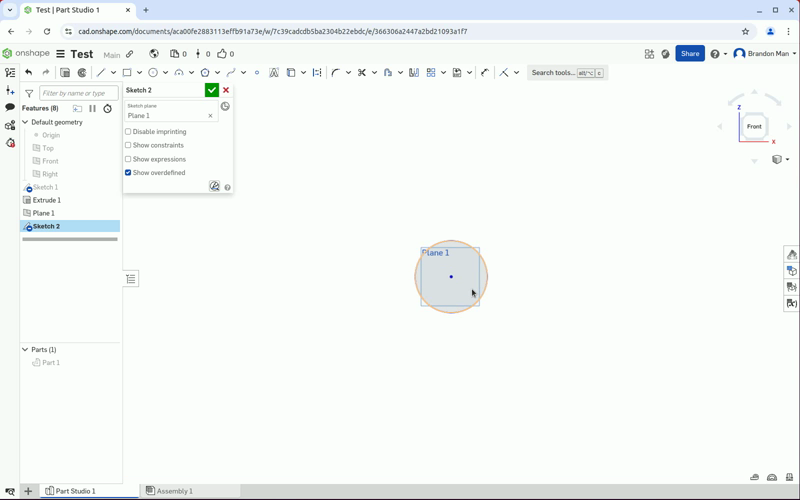
scroll(6)
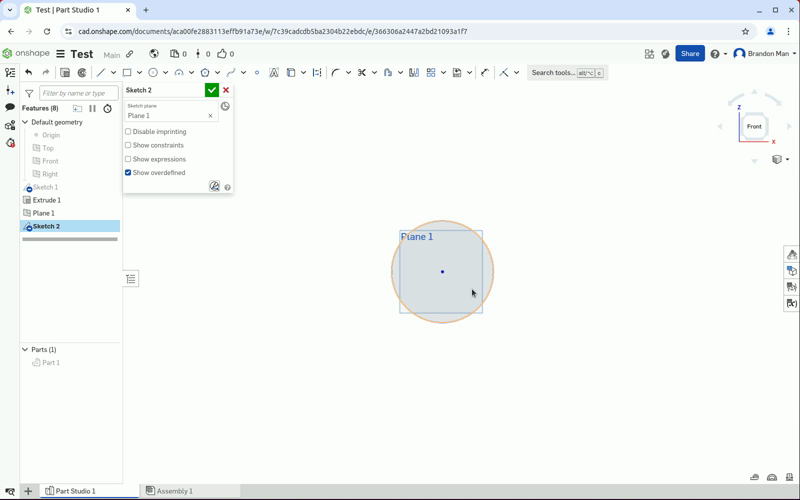
scroll(6)
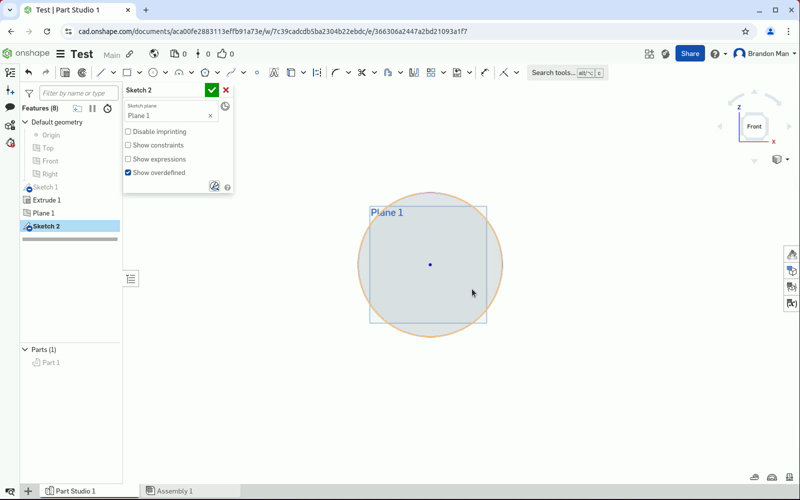
scroll(6)
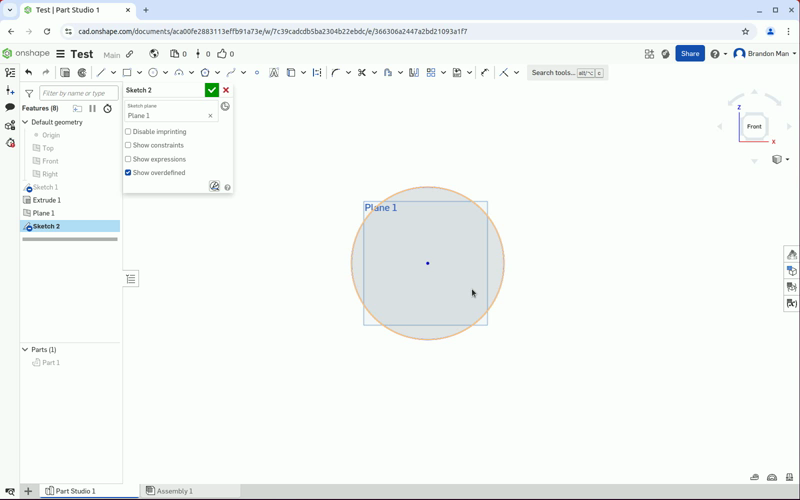
scroll(6)
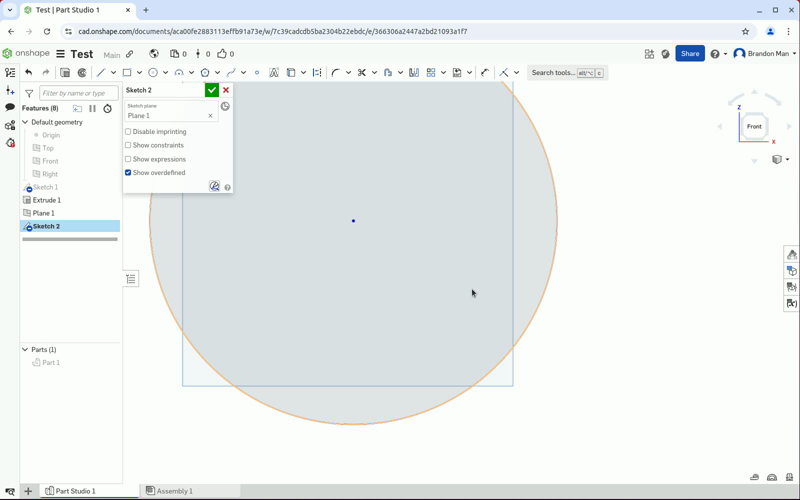
click(472, 288)
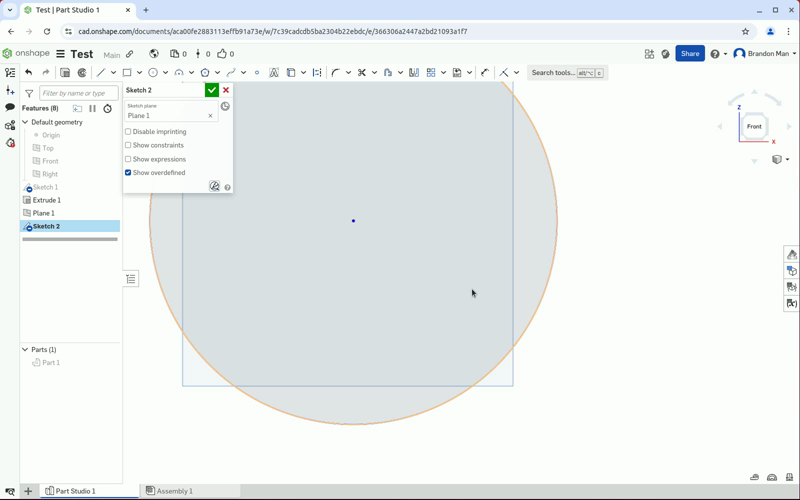
scroll(-6)
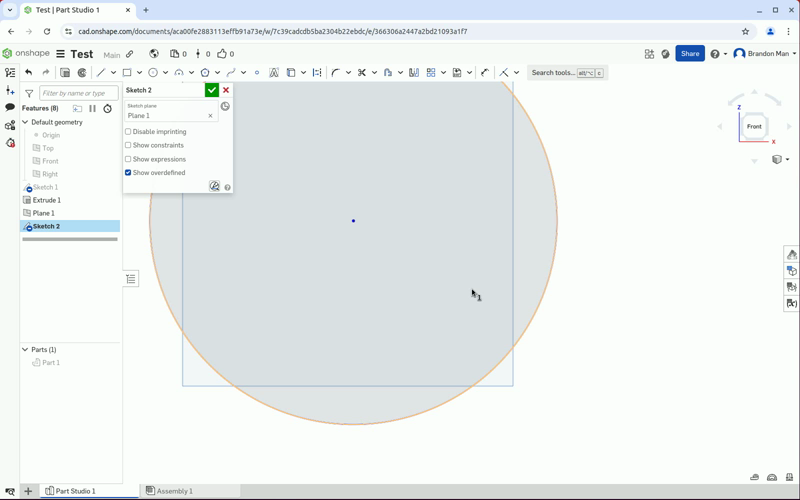
scroll(-6)
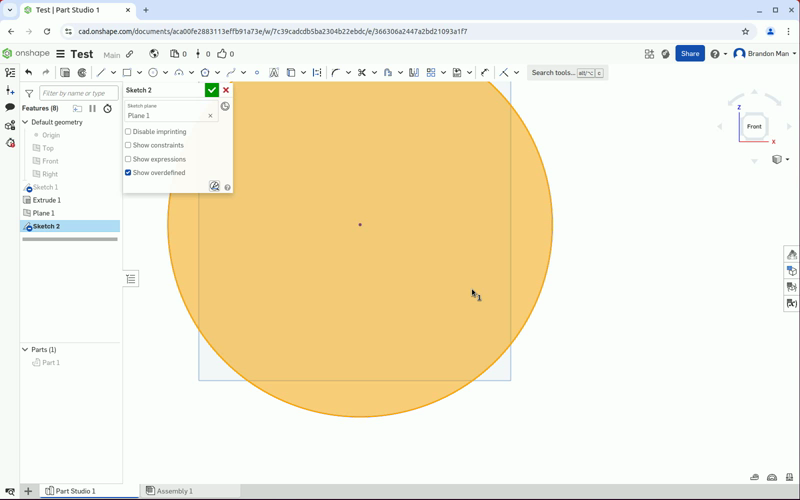
scroll(-6)
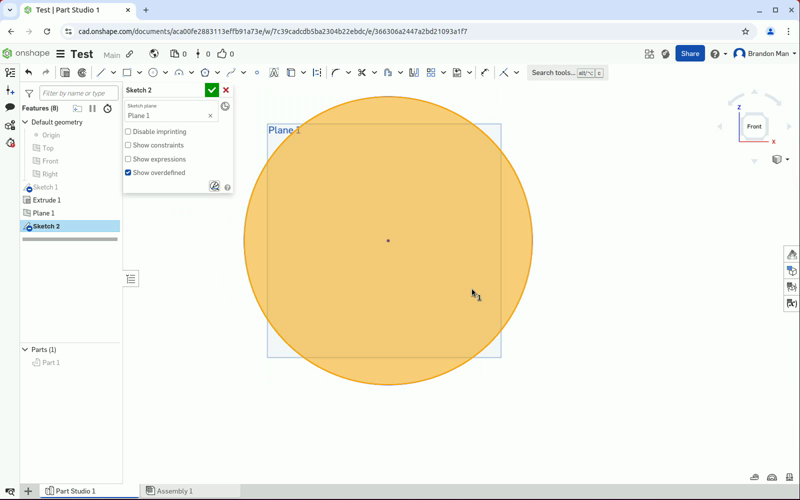
scroll(-6)
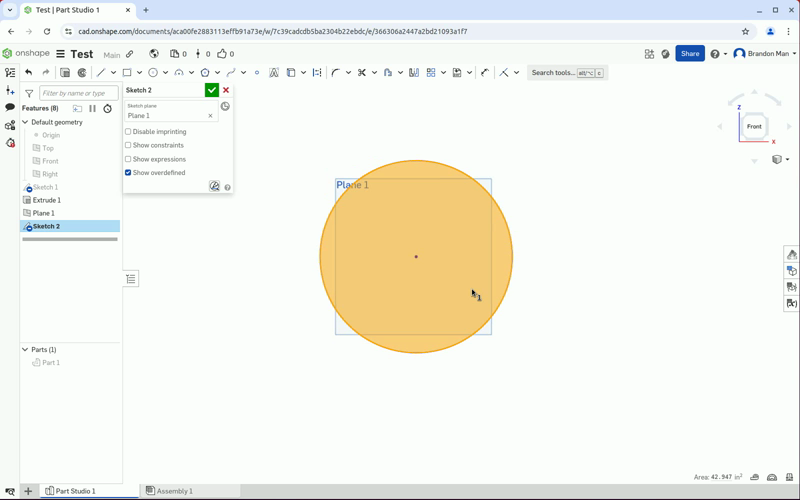
scroll(-6)
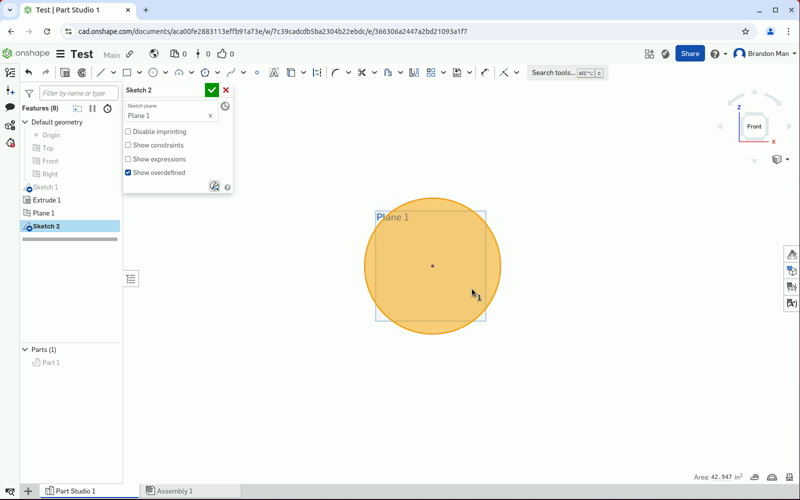
scroll(-6)
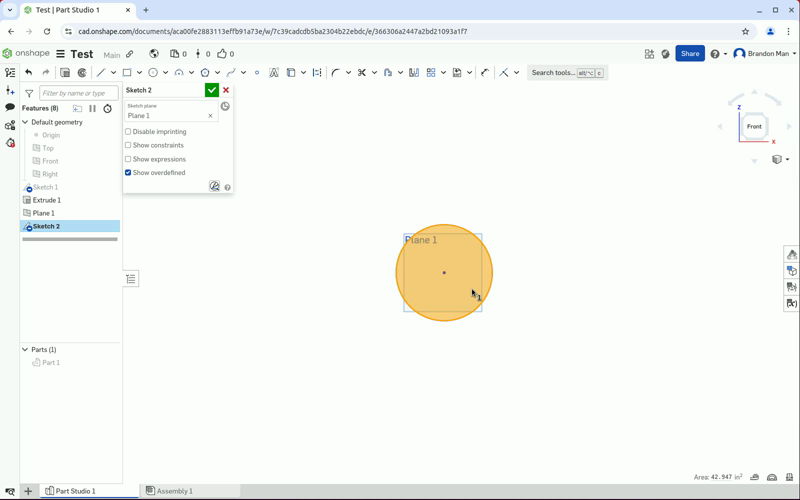
scroll(-6)
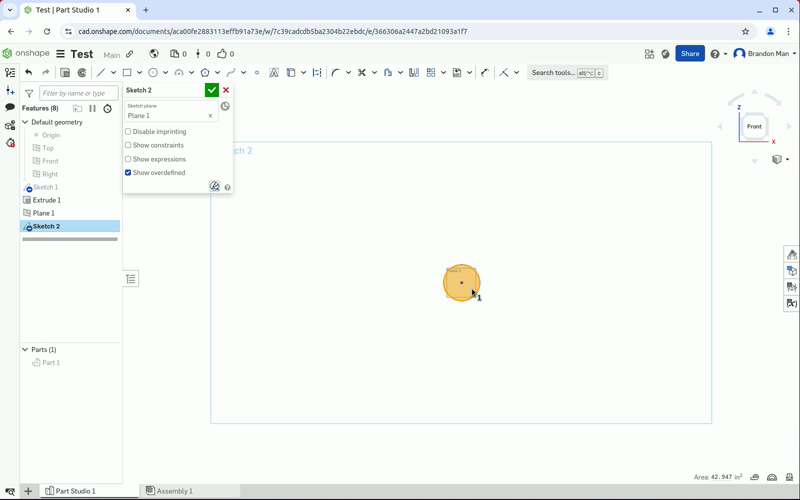
mouse_move(73, 352)
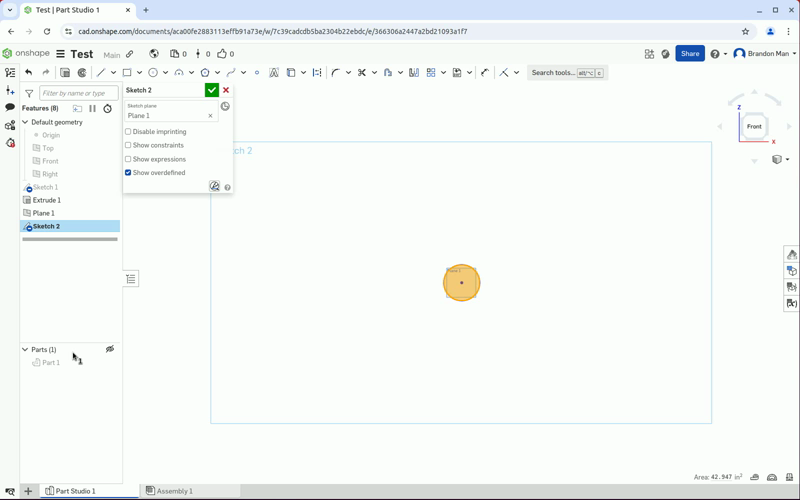
key(shift+y)
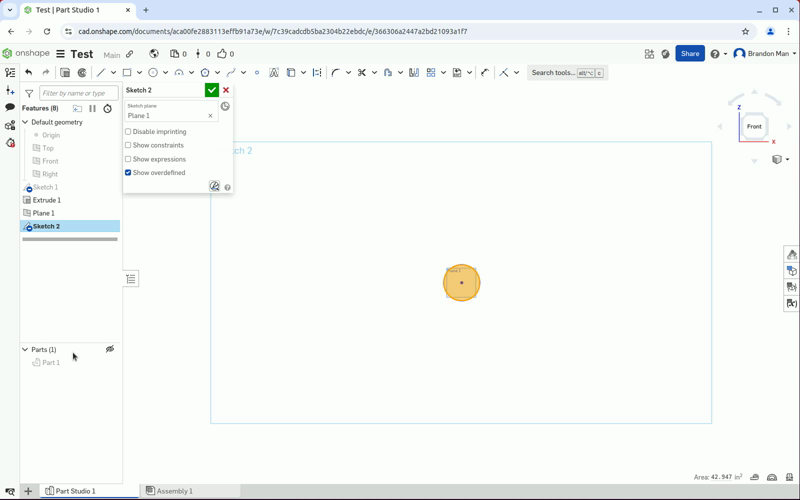
key(shift+e)
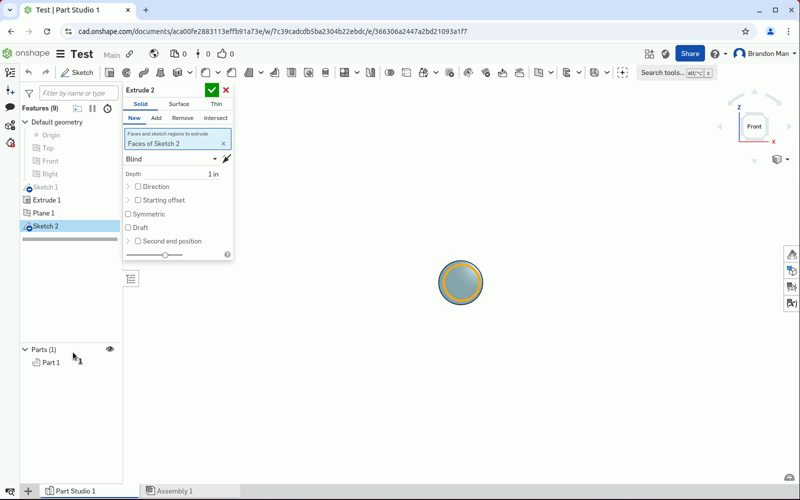
mouse_move(143, 106)
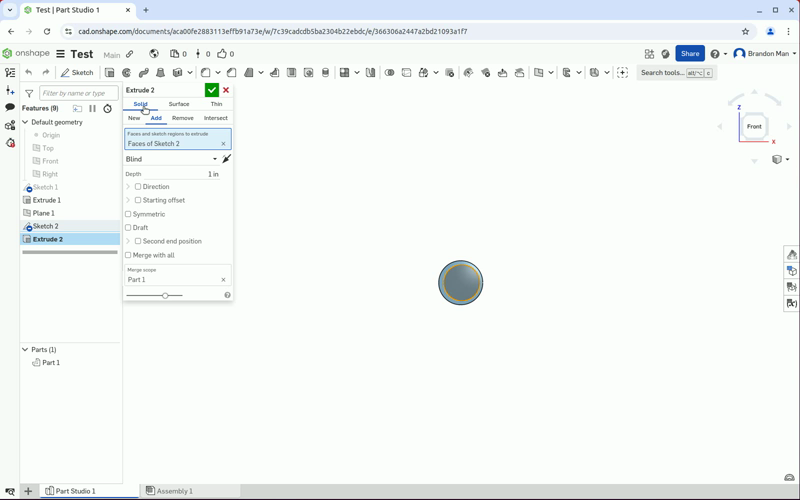
click(143, 106)
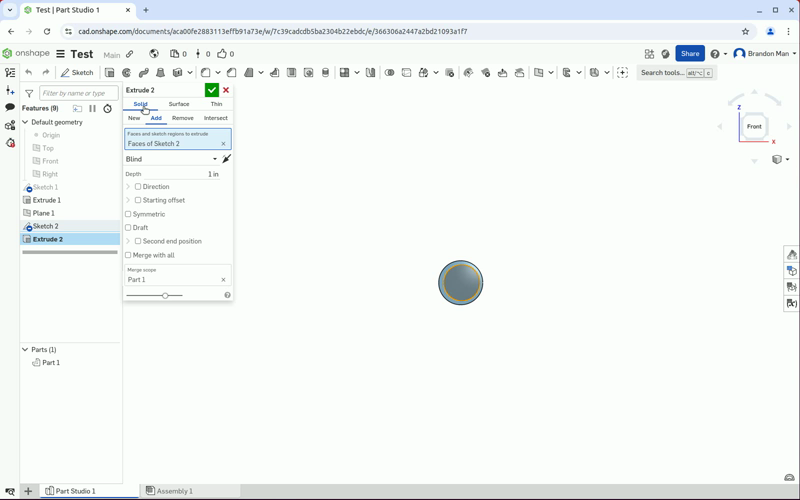
mouse_move(137, 120)
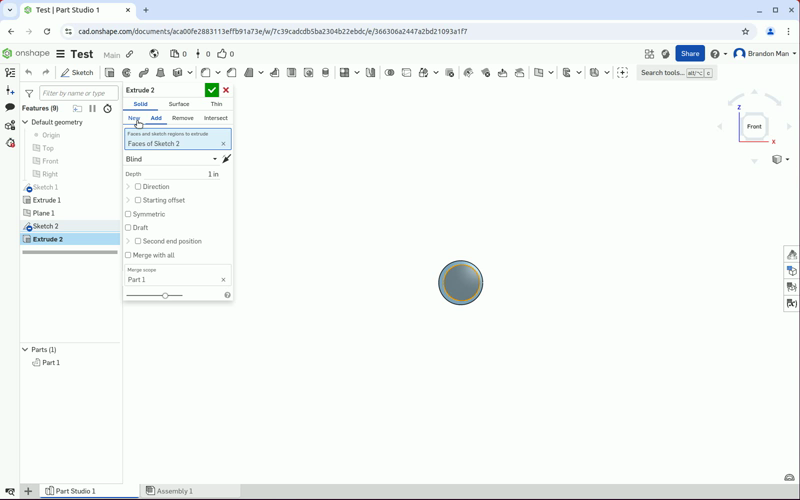
click(137, 120)
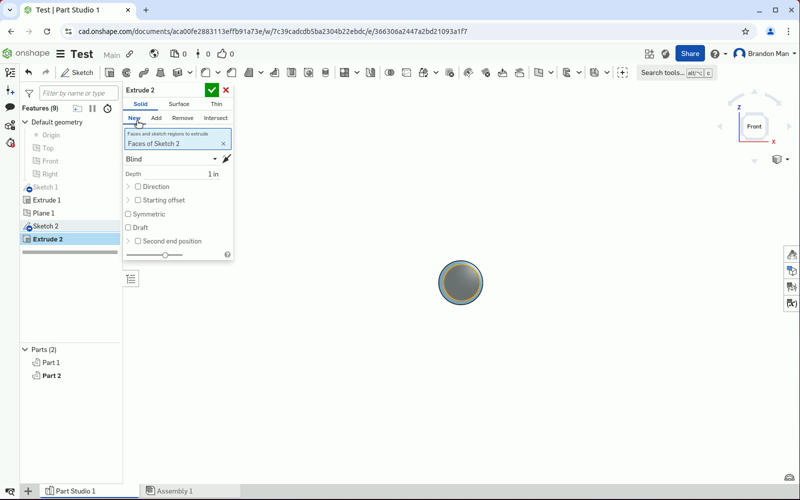
key(tab, 4)
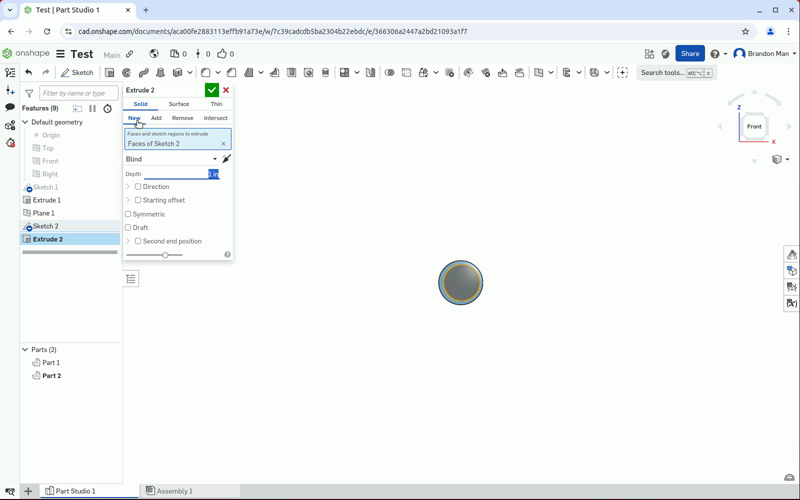
text(7.221)
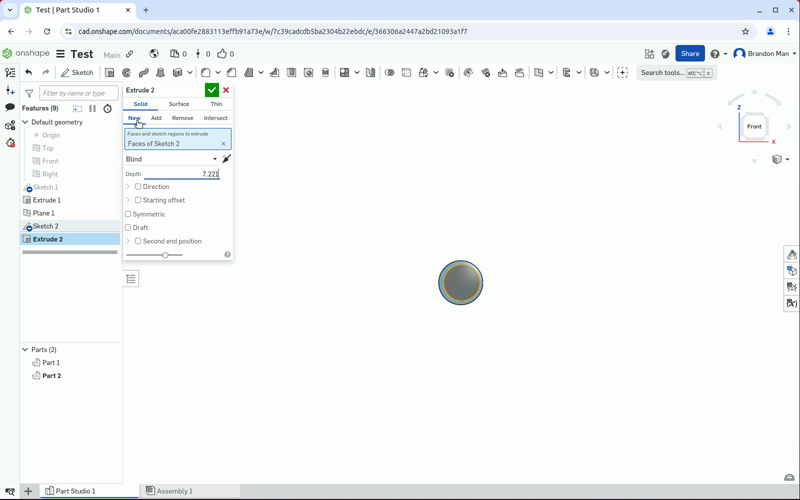
key(enter)
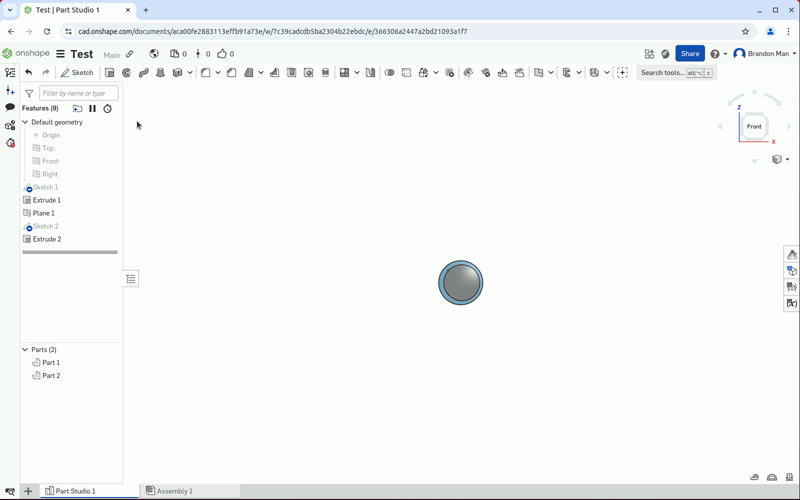
key(shift+h)
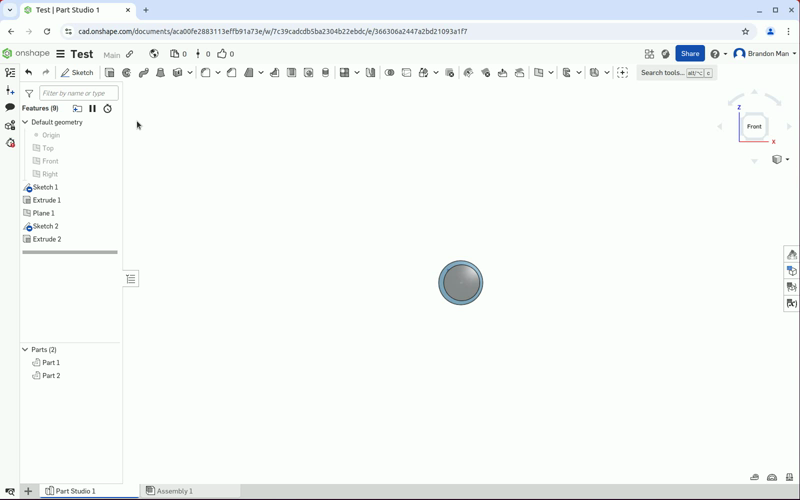
key(shift+h)
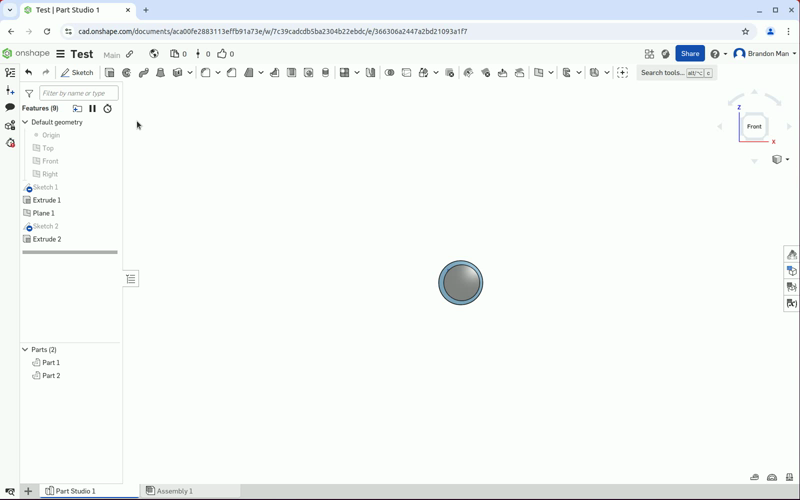
mouse_move(73, 189)
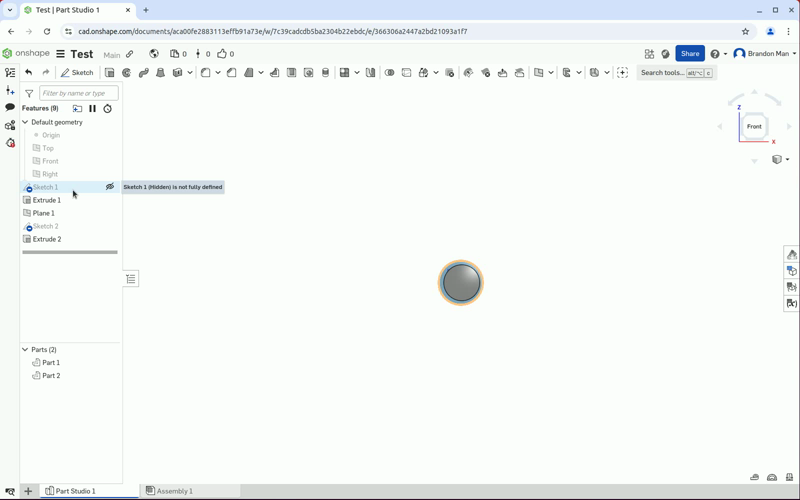
click(73, 189)
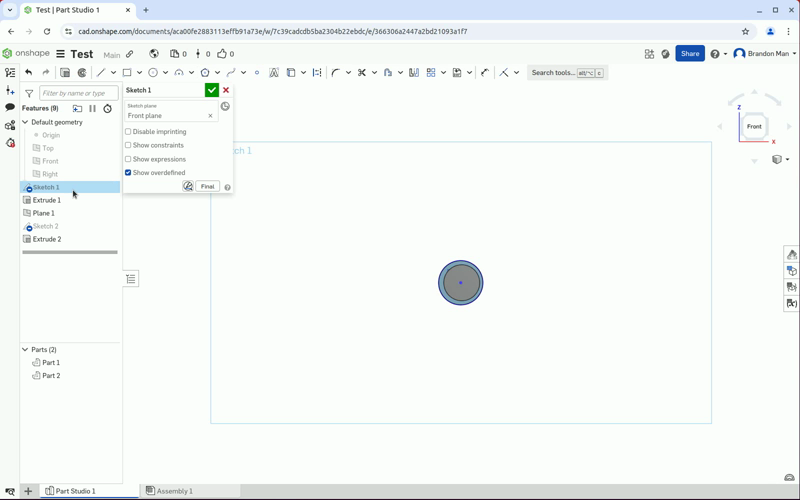
mouse_move(229, 92)
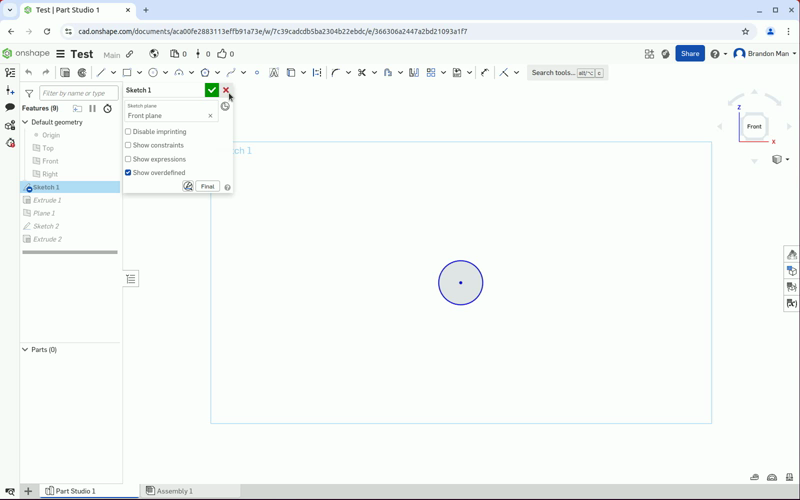
click(229, 92)
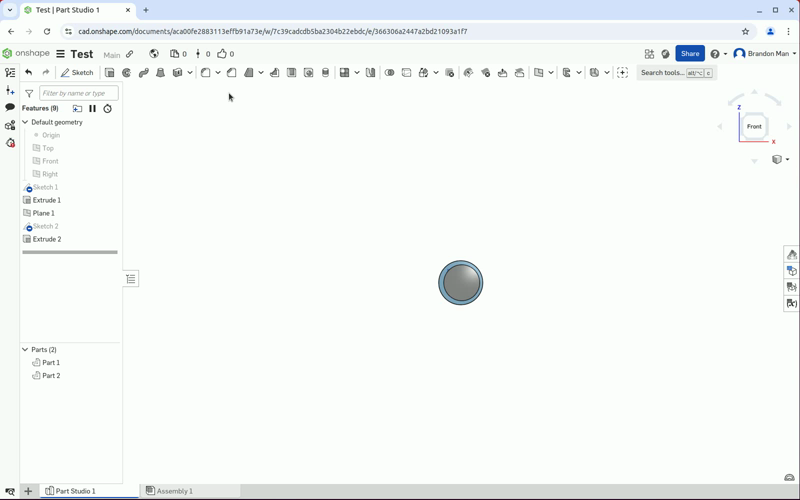
mouse_move(541, 75)
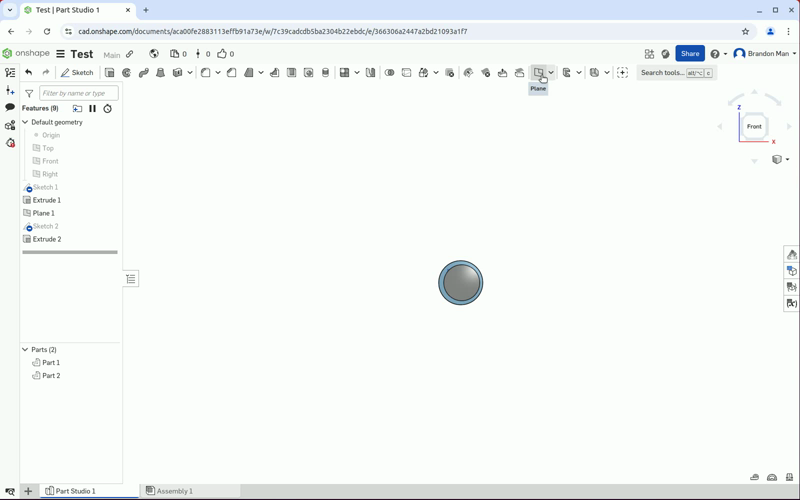
click(541, 75)
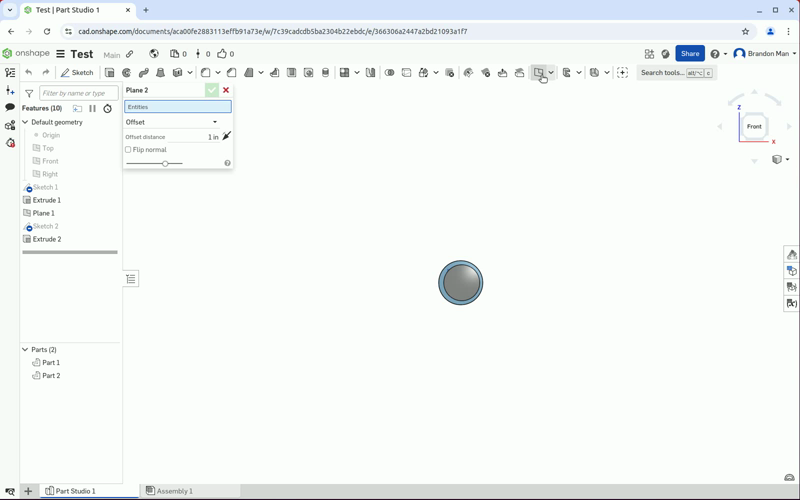
mouse_move(73, 163)
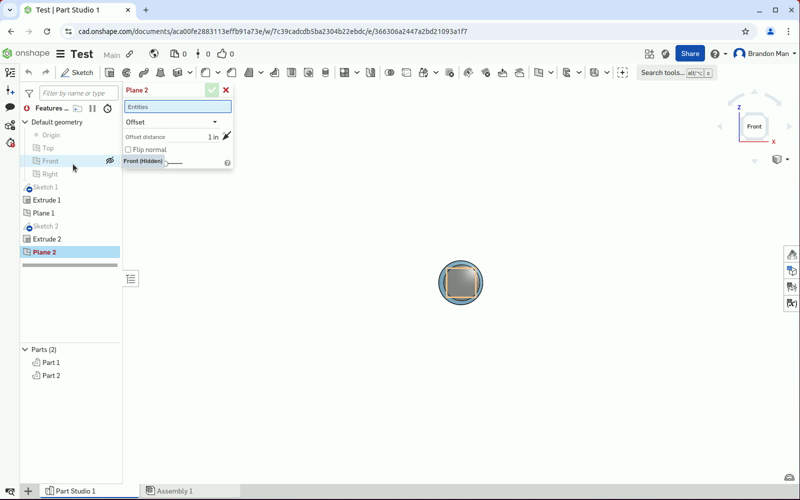
click(73, 163)
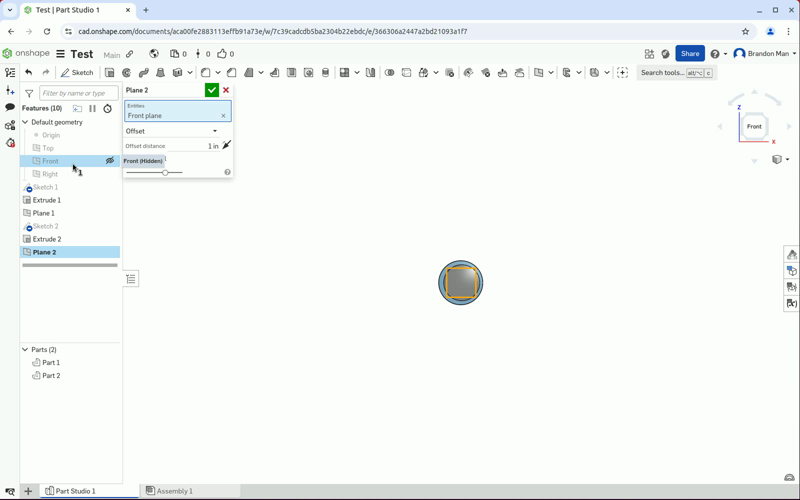
key(tab, 2)
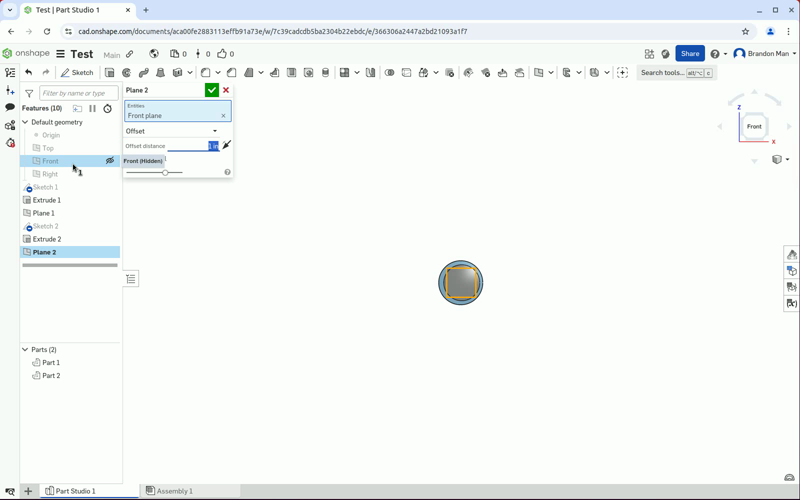
text(8.196)
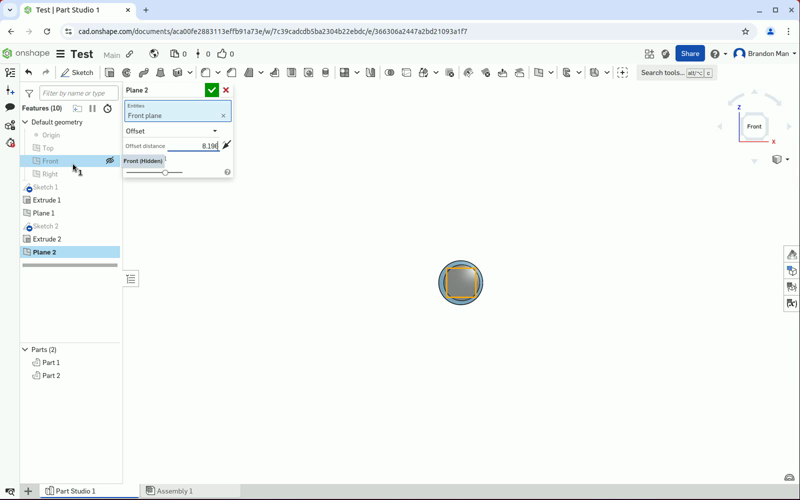
key(enter, 2)
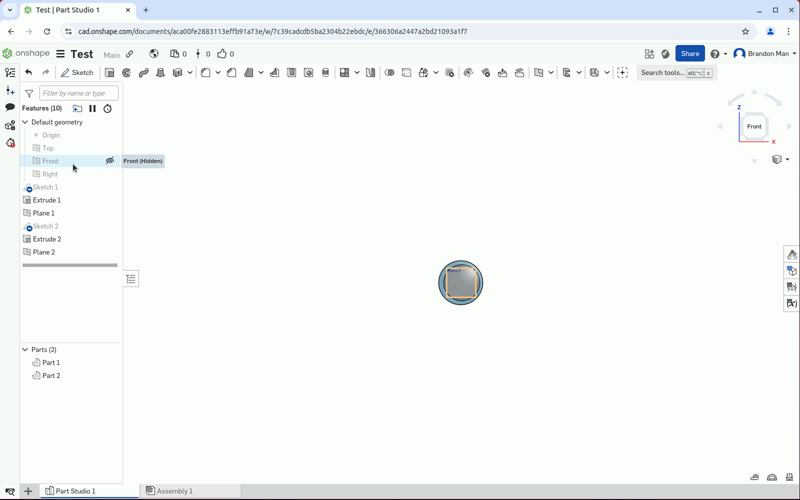
key(shift+s)
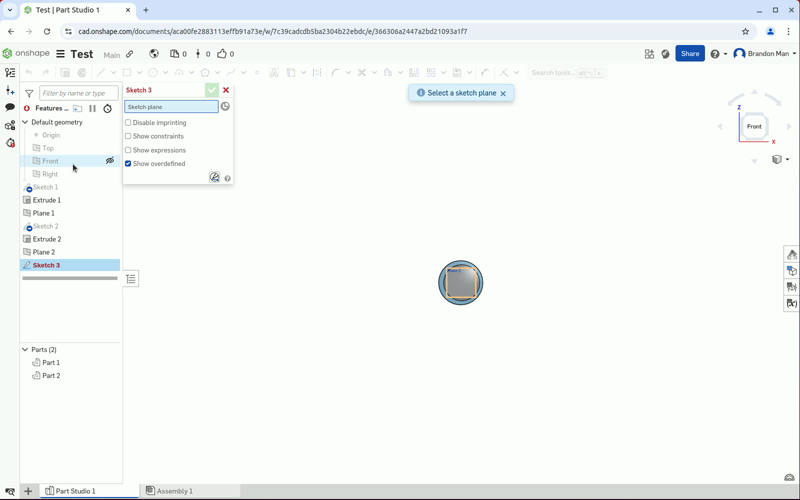
mouse_move(73, 254)
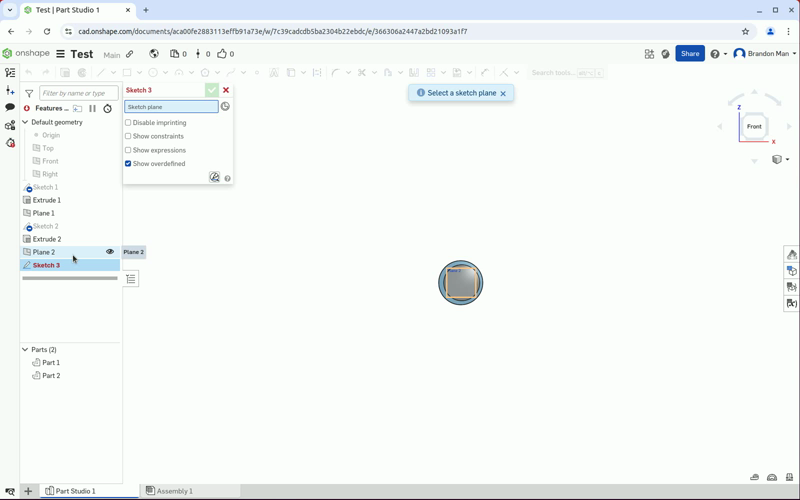
click(73, 254)
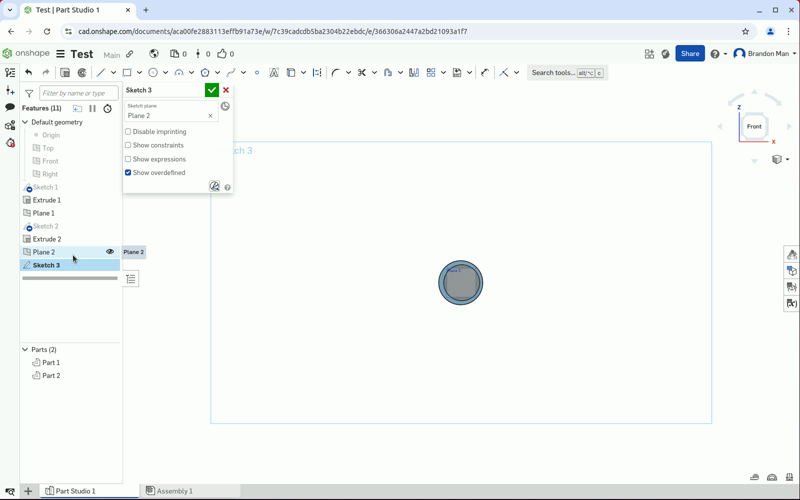
mouse_move(73, 352)
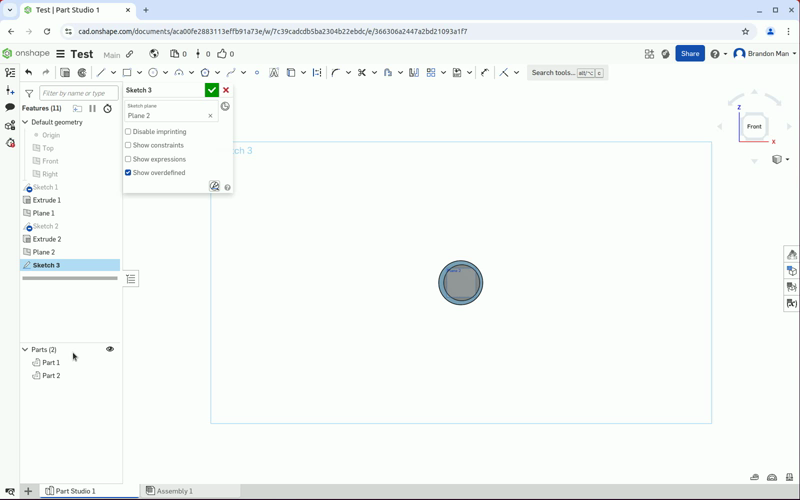
key(y)
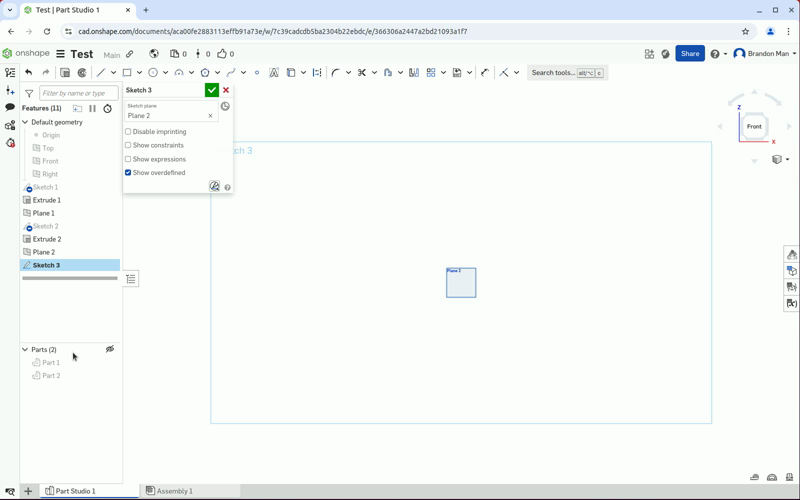
key(c)
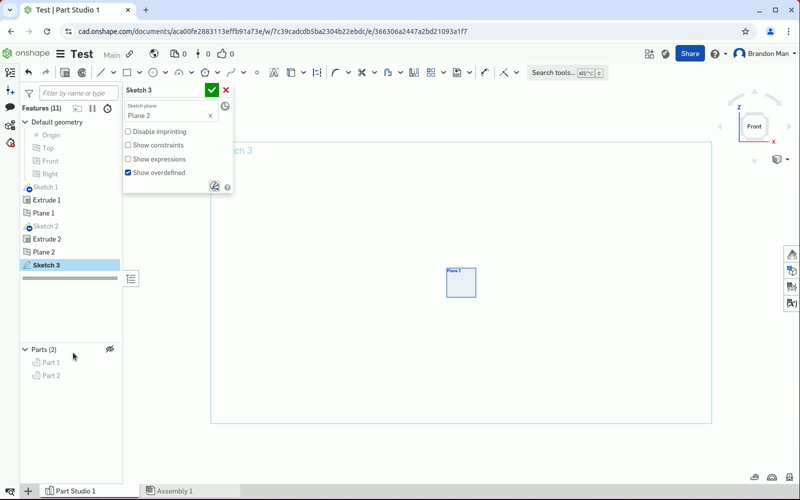
key_down(shift)
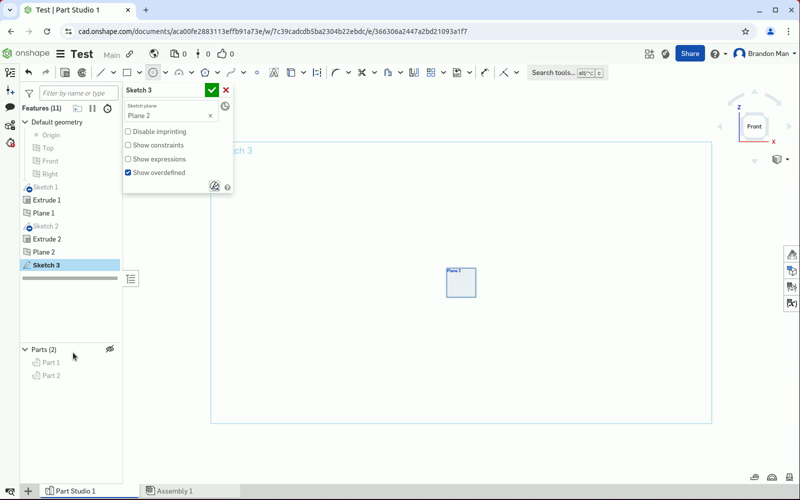
mouse_move(460, 282)
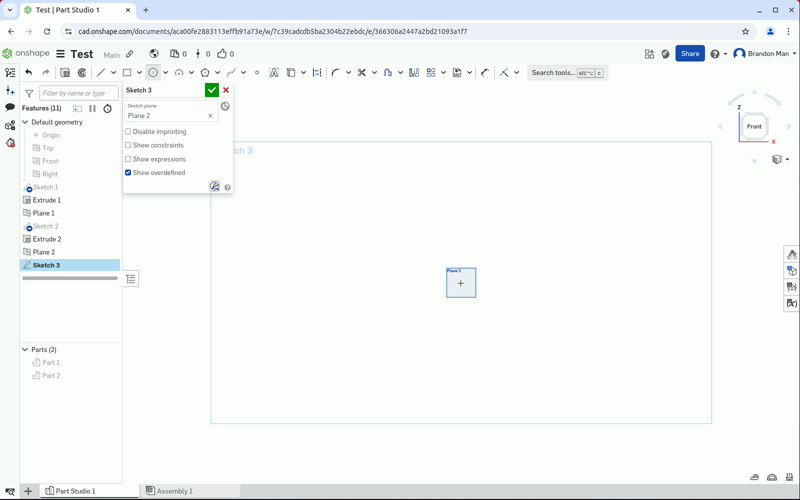
click(460, 282)
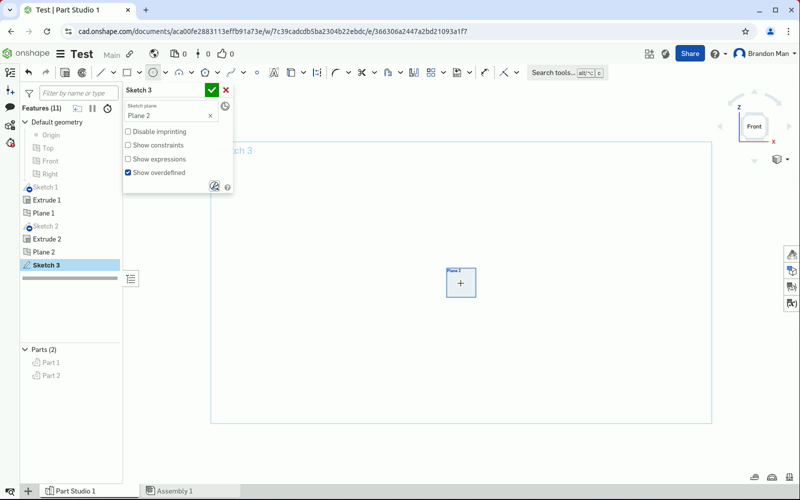
key_up(shift)
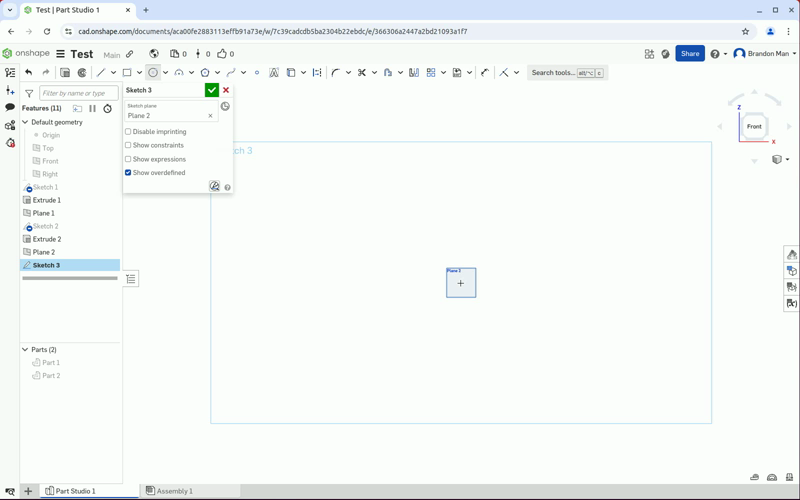
mouse_move(471, 282)
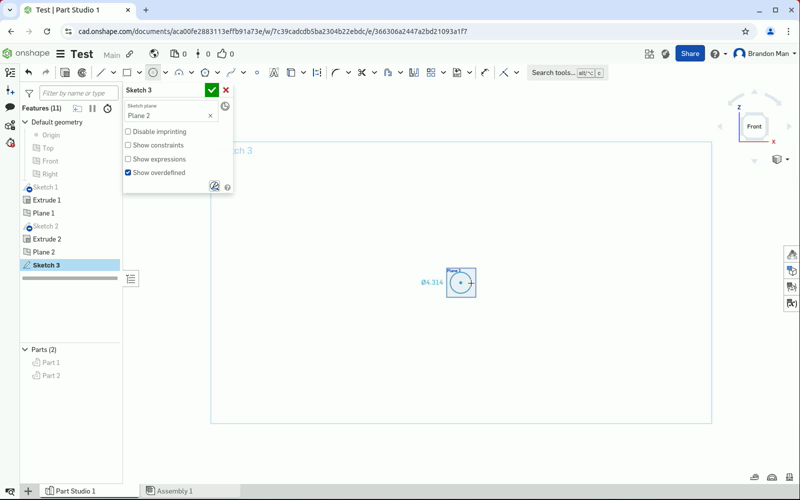
click(471, 282)
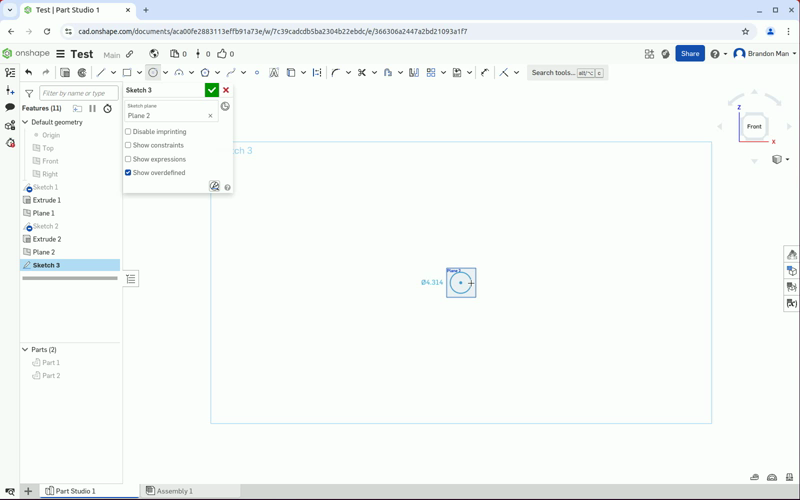
key(esc)
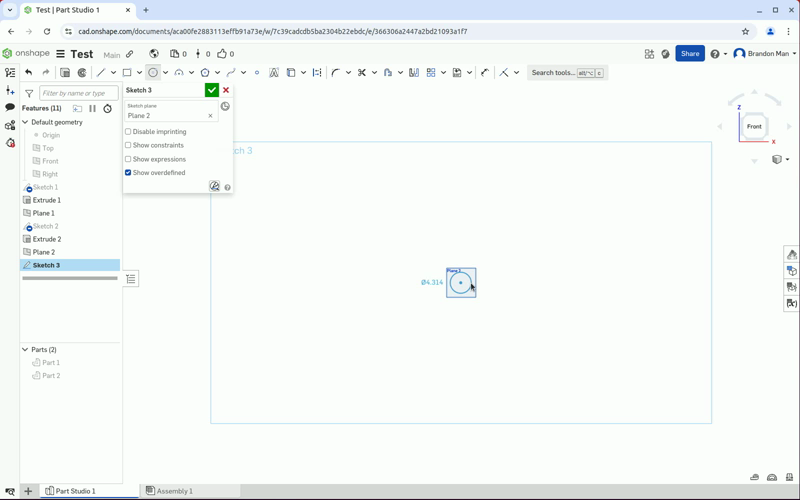
mouse_move(461, 273)
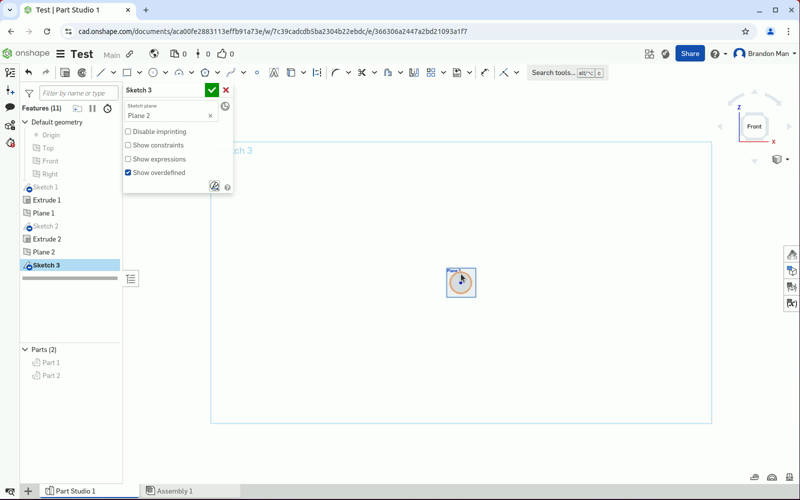
scroll(6)
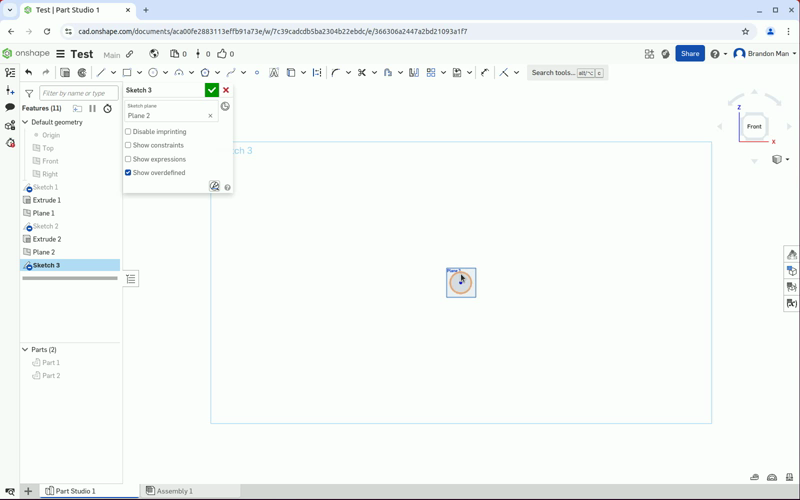
scroll(6)
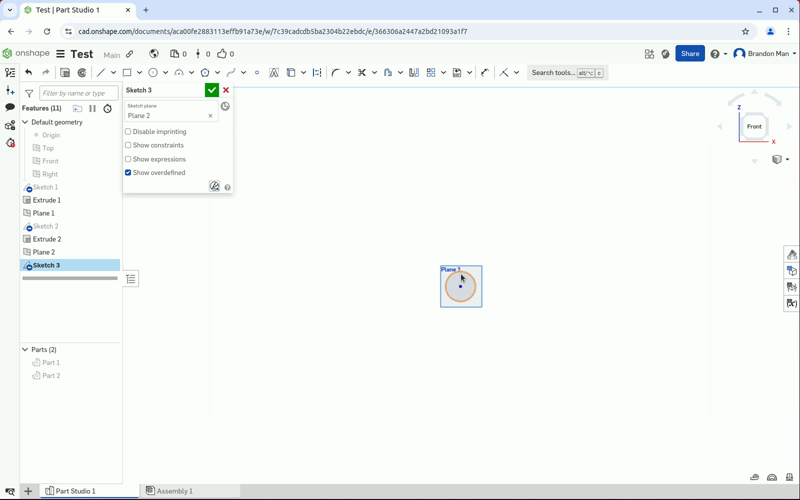
scroll(6)
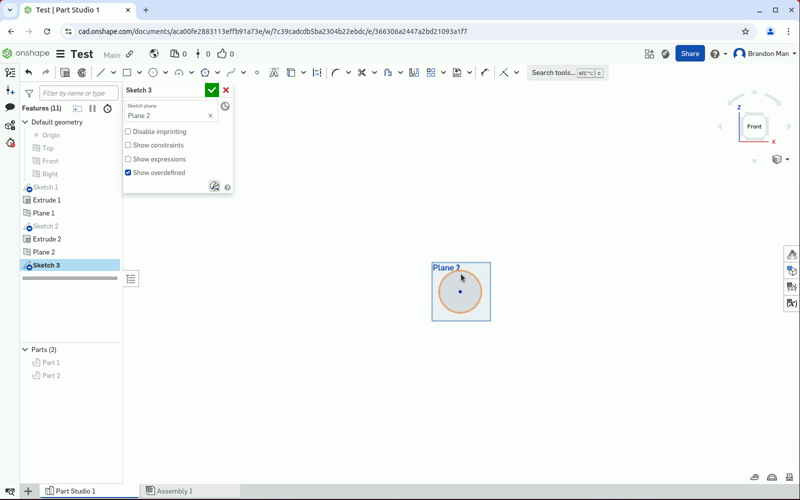
scroll(6)
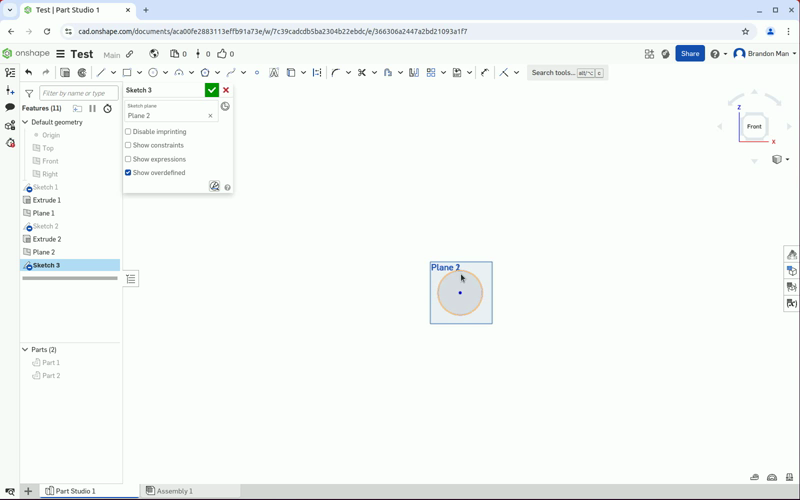
scroll(6)
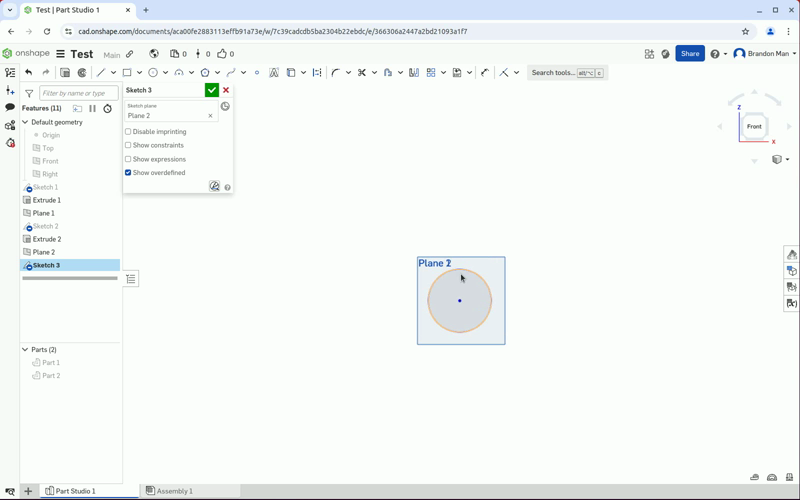
scroll(6)
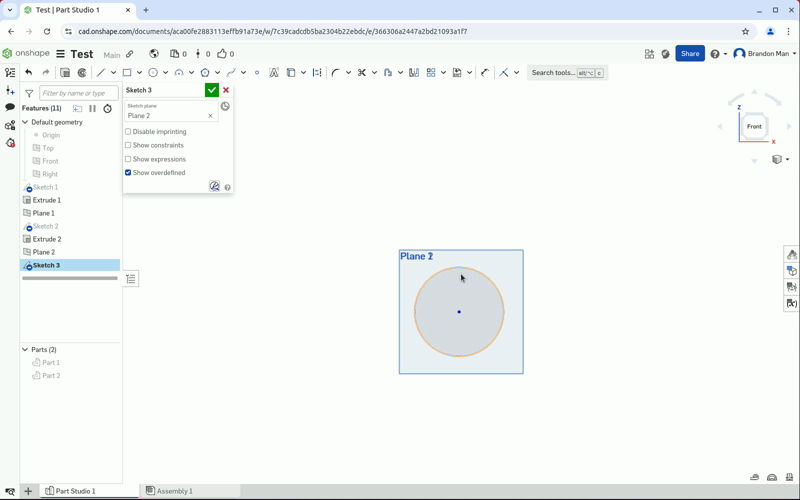
scroll(6)
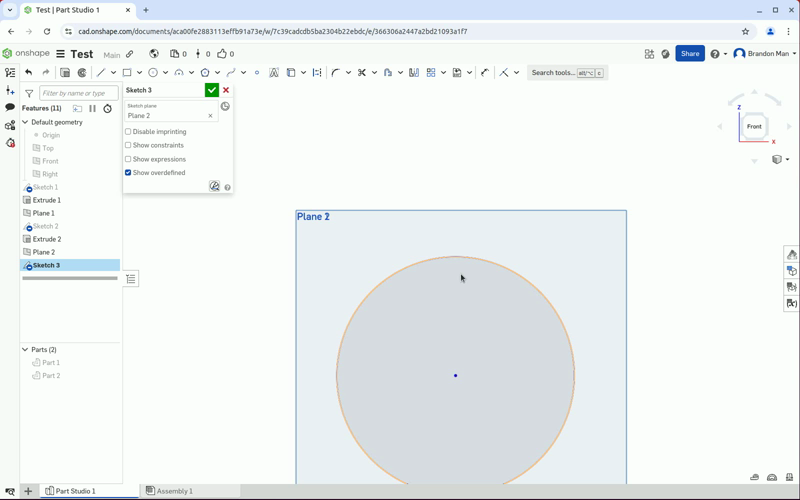
click(461, 273)
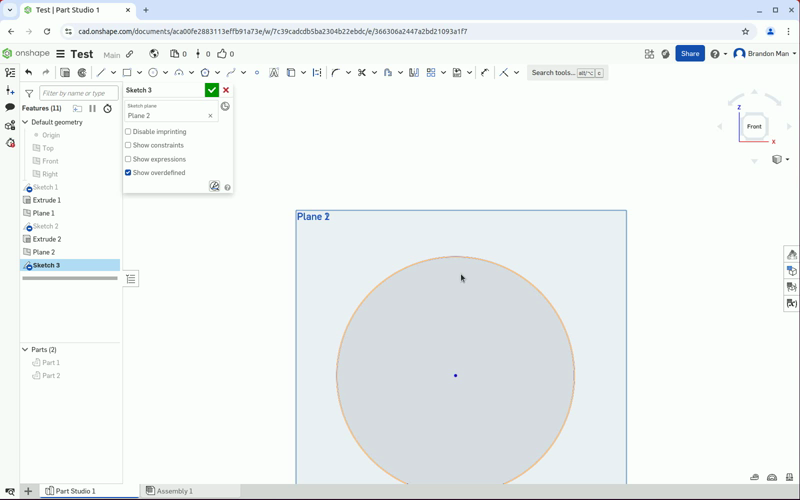
scroll(-6)
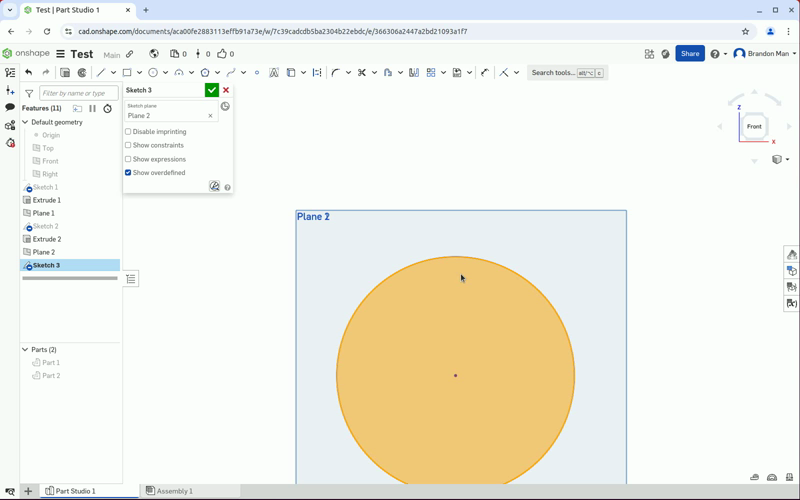
scroll(-6)
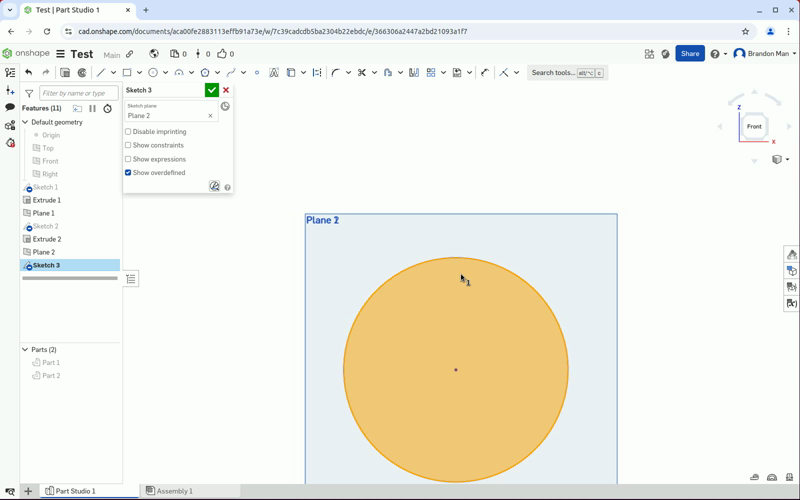
scroll(-6)
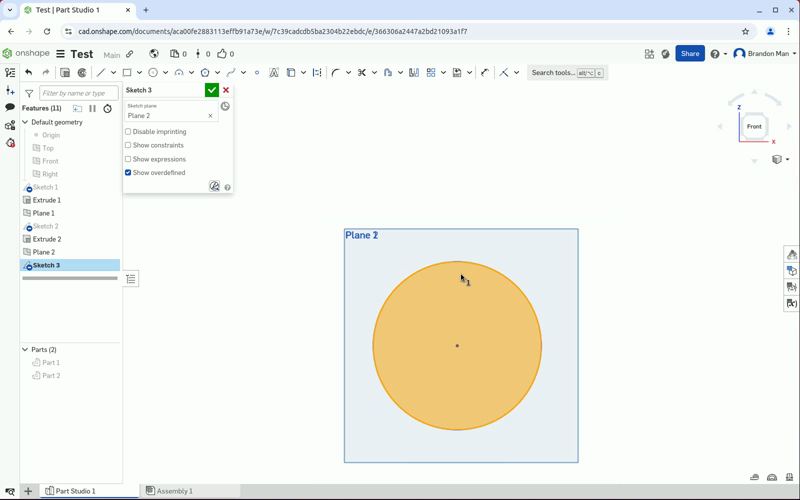
scroll(-6)
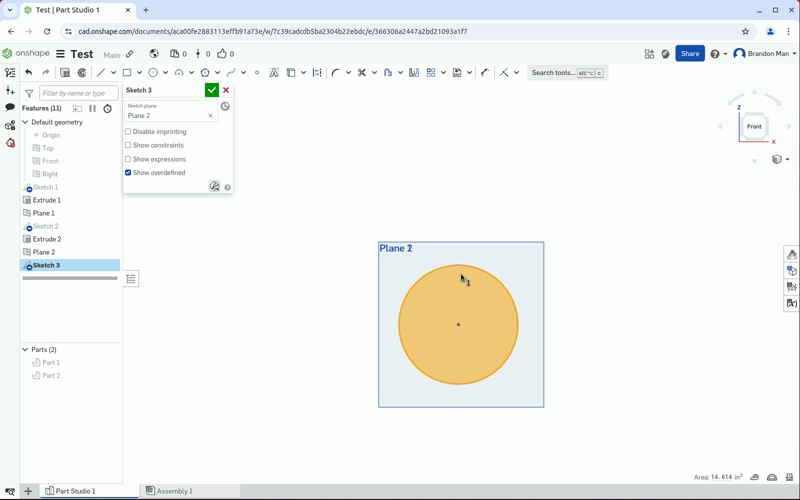
scroll(-6)
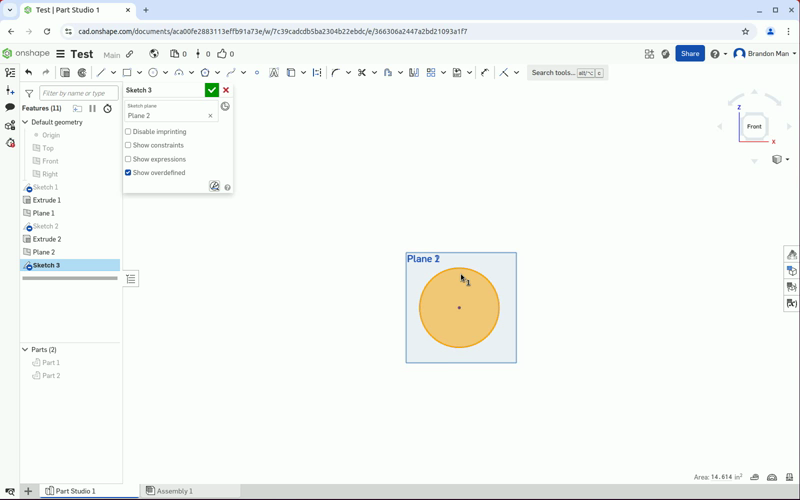
scroll(-6)
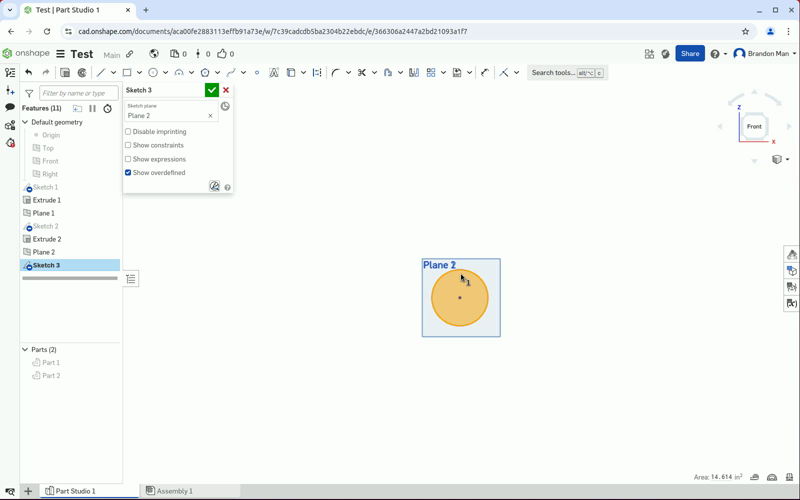
scroll(-6)
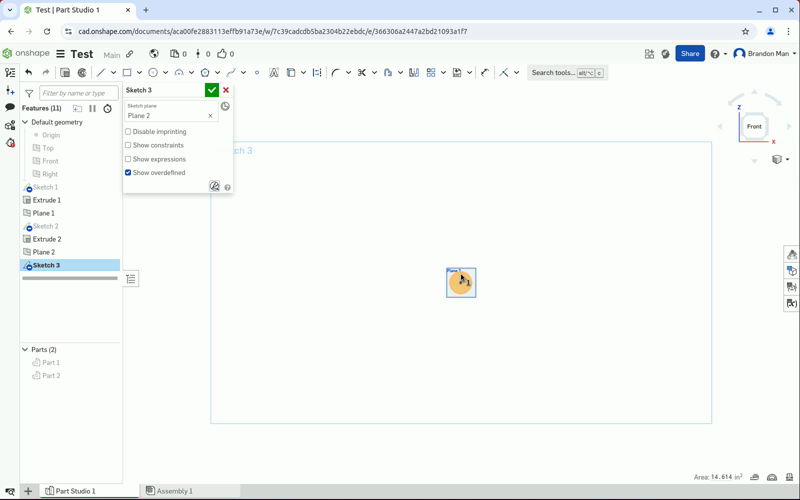
mouse_move(73, 352)
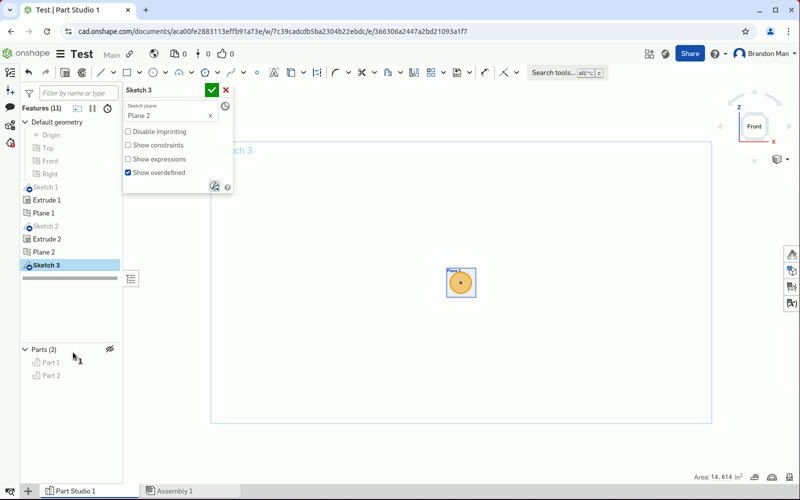
key(shift+y)
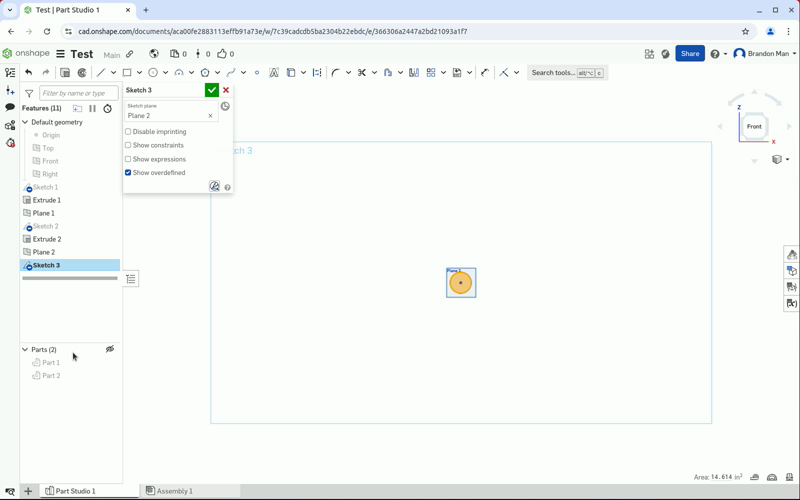
key(shift+e)
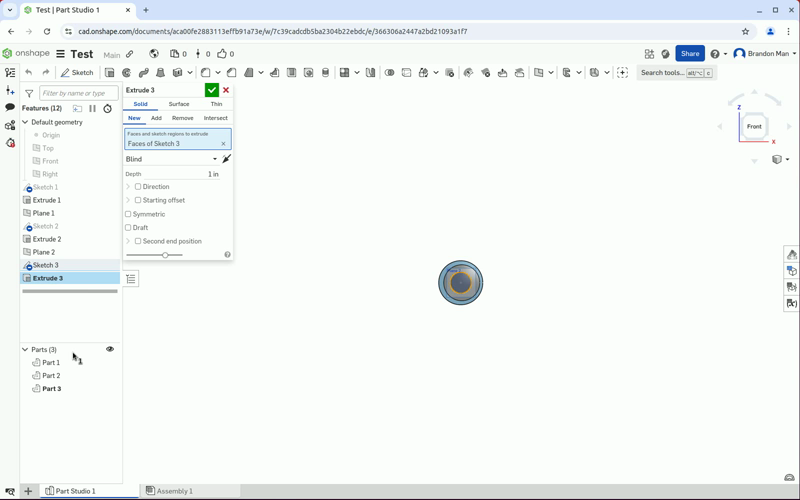
mouse_move(143, 106)
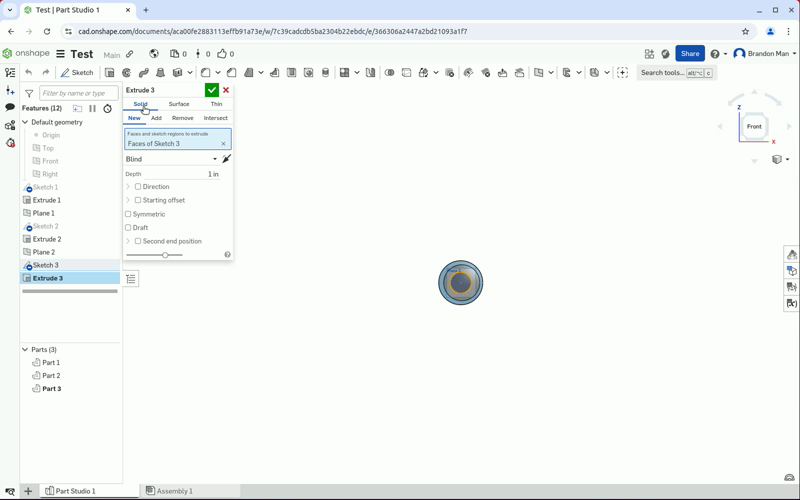
click(143, 106)
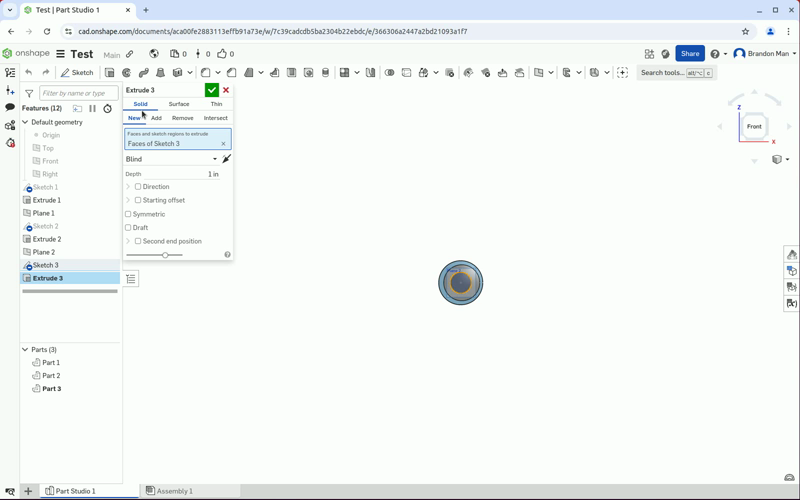
mouse_move(137, 120)
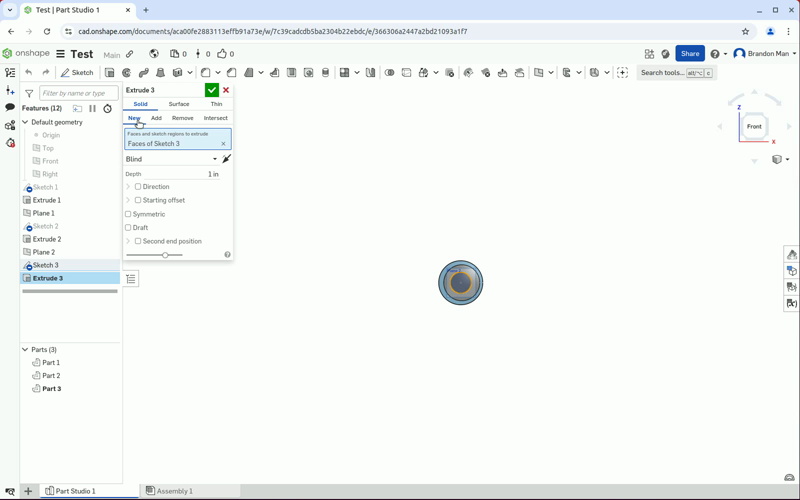
click(137, 120)
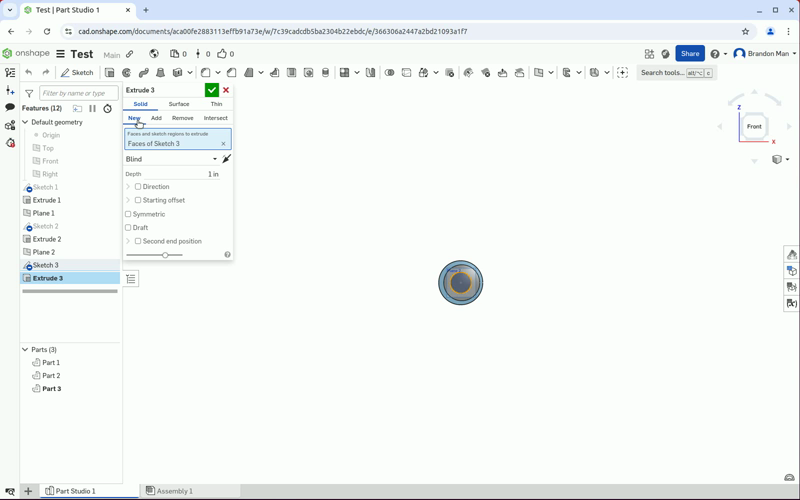
key(tab, 4)
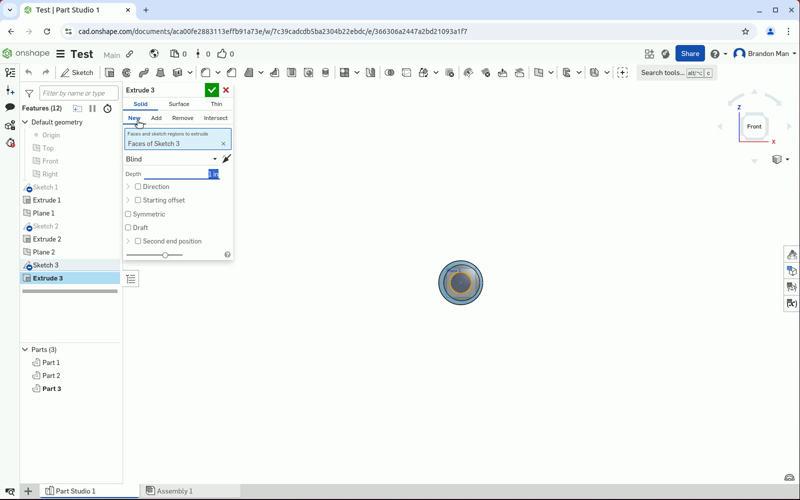
text(14.924)
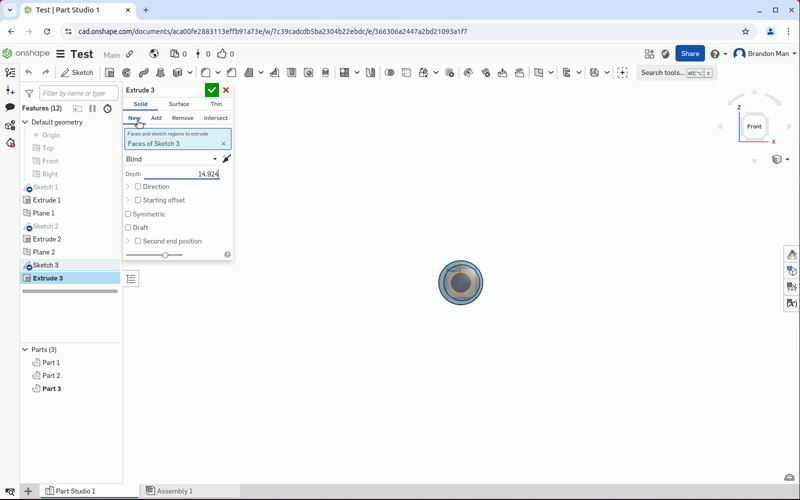
key(enter)
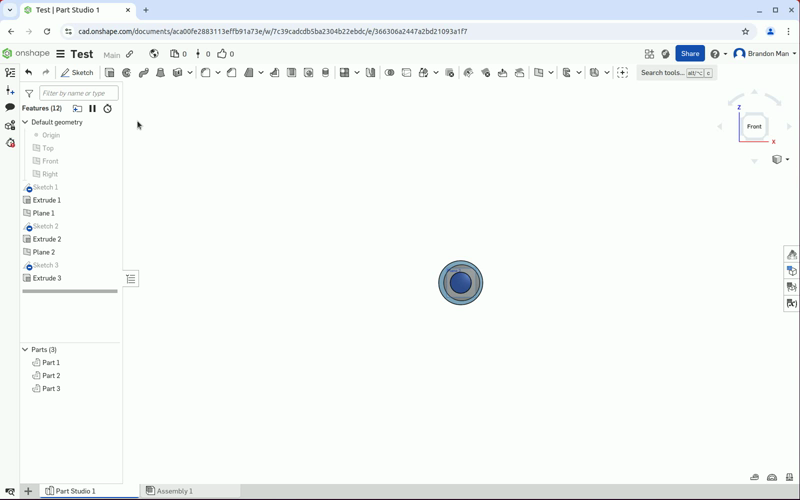
key(shift+h)
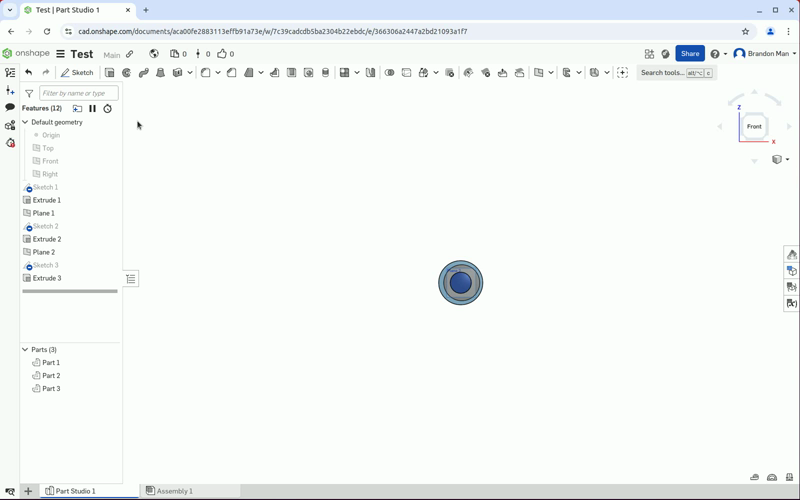
key(shift+h)
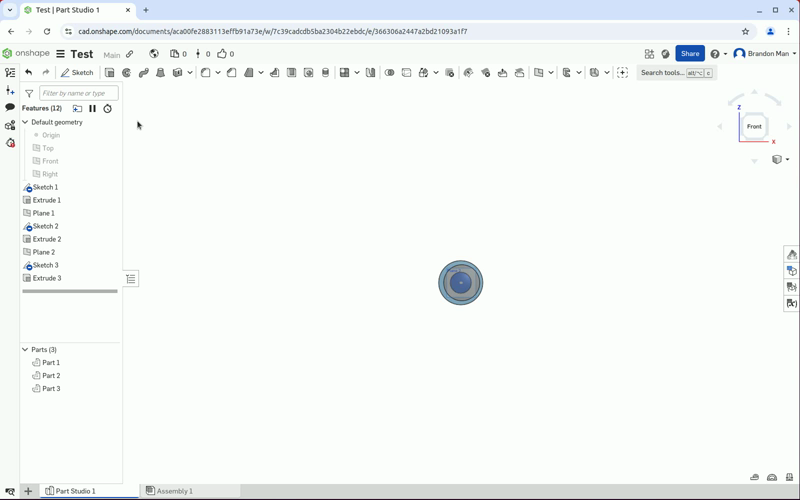
key(shift+7)
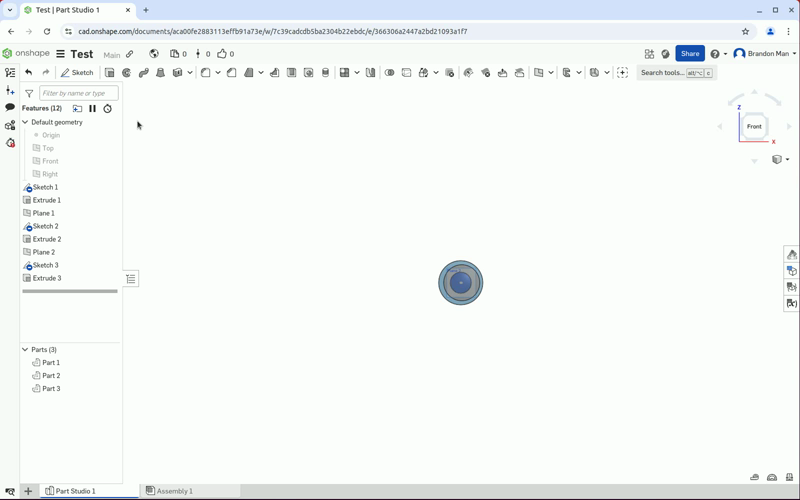
key(left, 2)
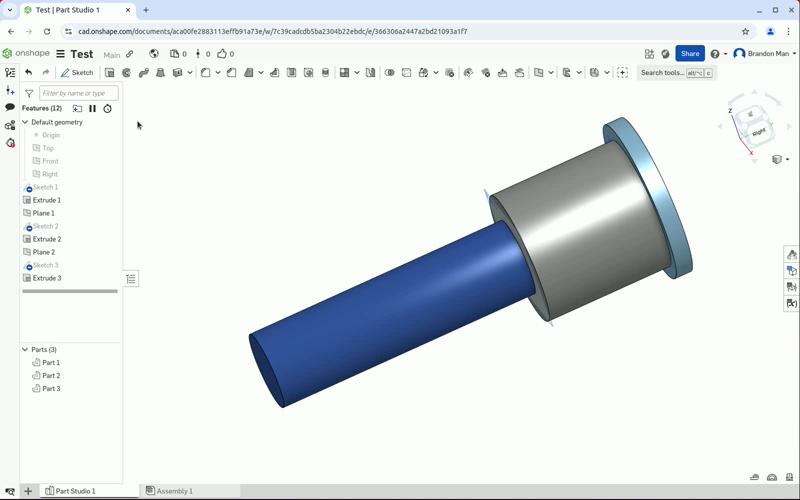
key(down, 2)
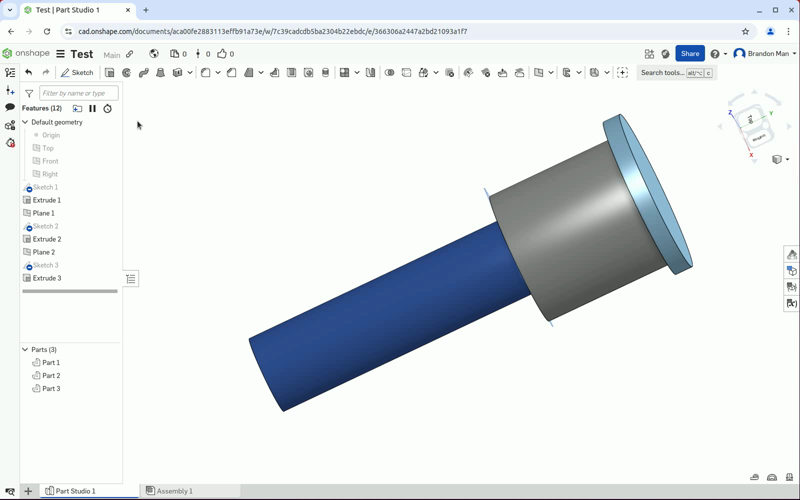
key(up, 2)
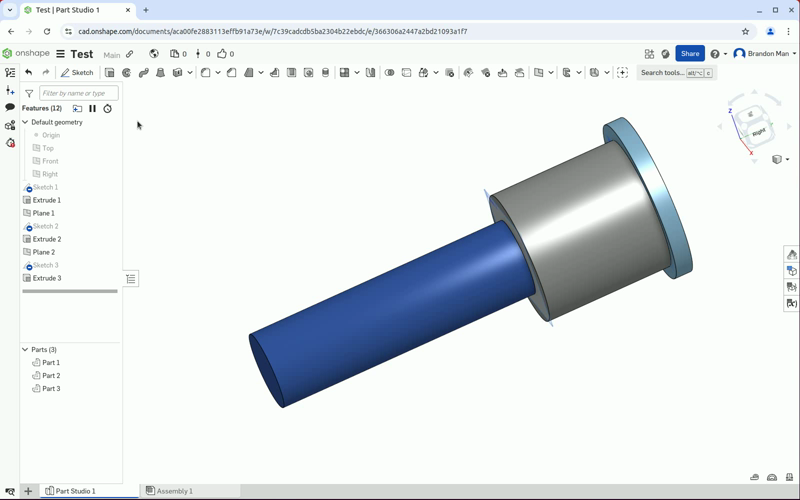
key(right, 2)
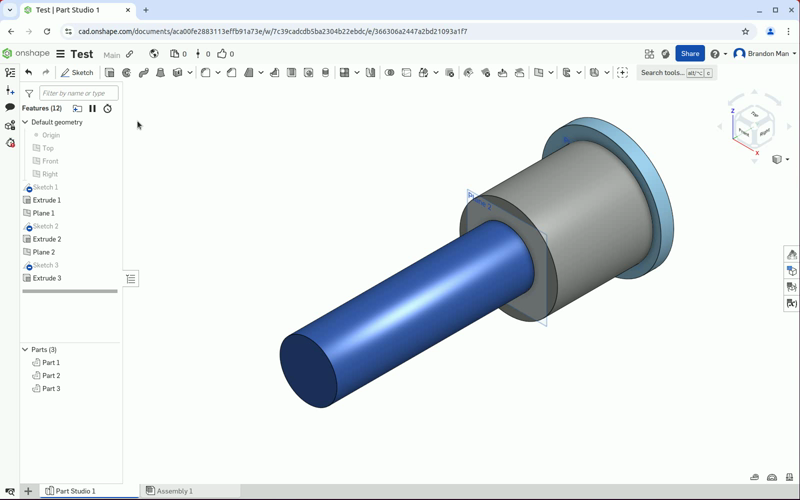
mouse_move(73, 189)
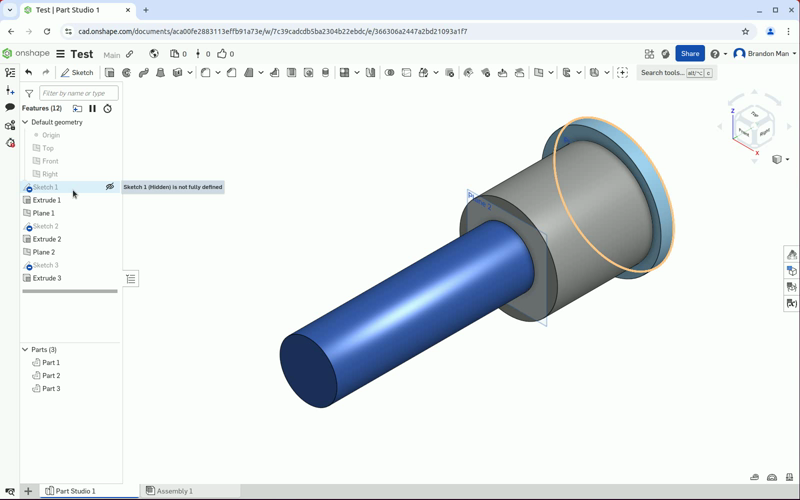
click(73, 189)